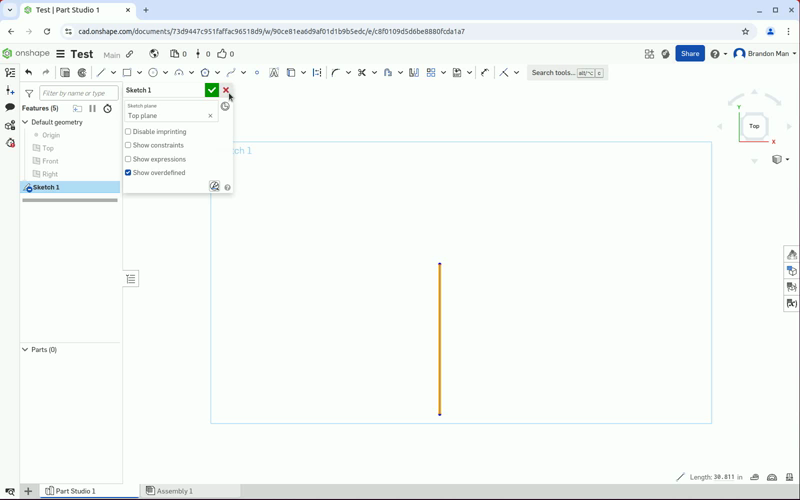
key(shift+h)
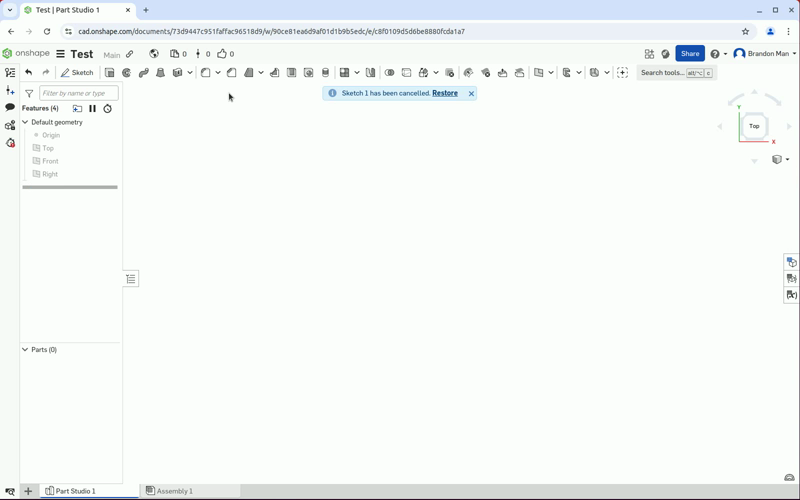
mouse_move(73, 352)
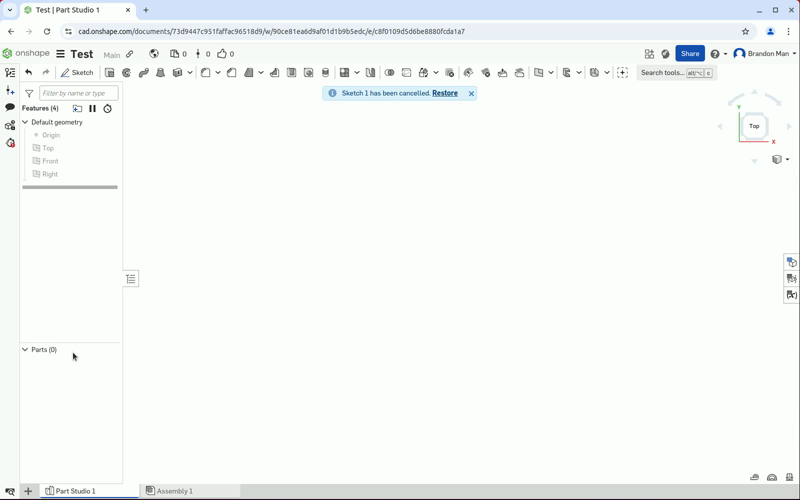
key(y)
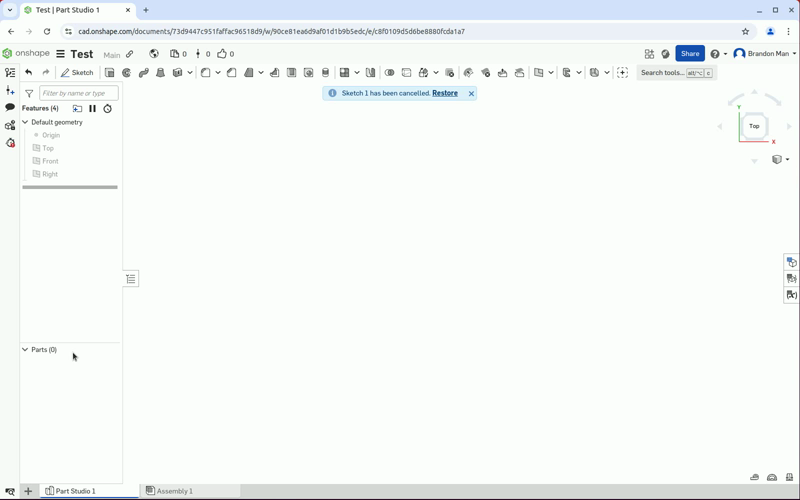
key(shift+p)
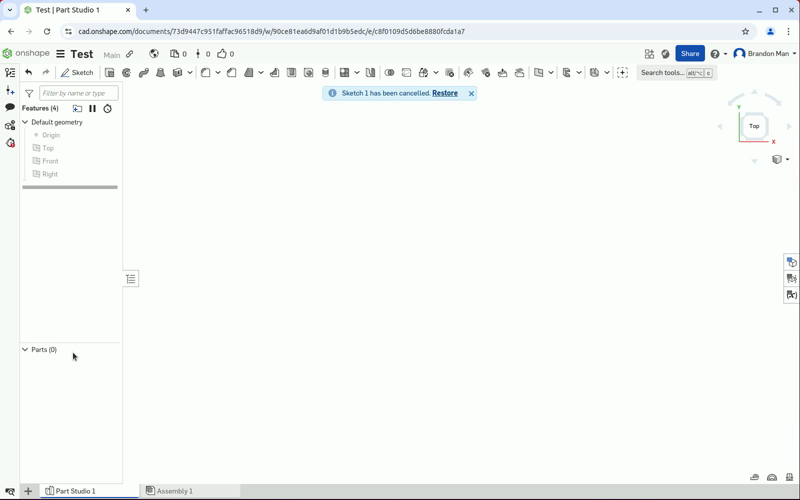
key(space)
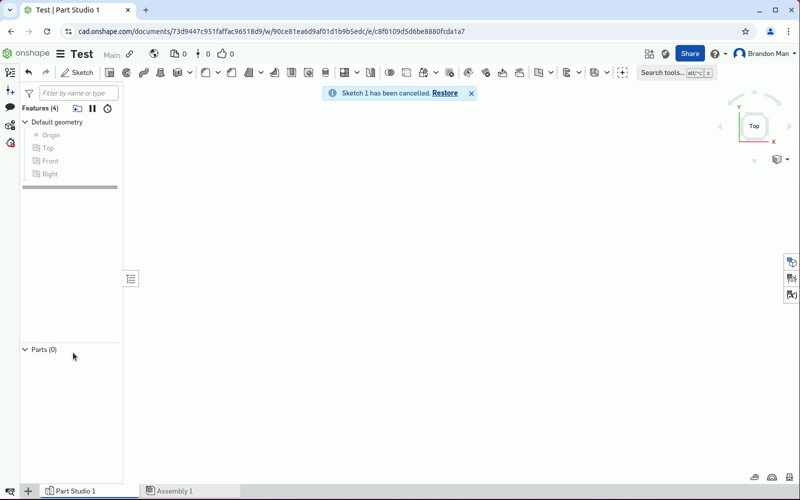
key_down(shift)
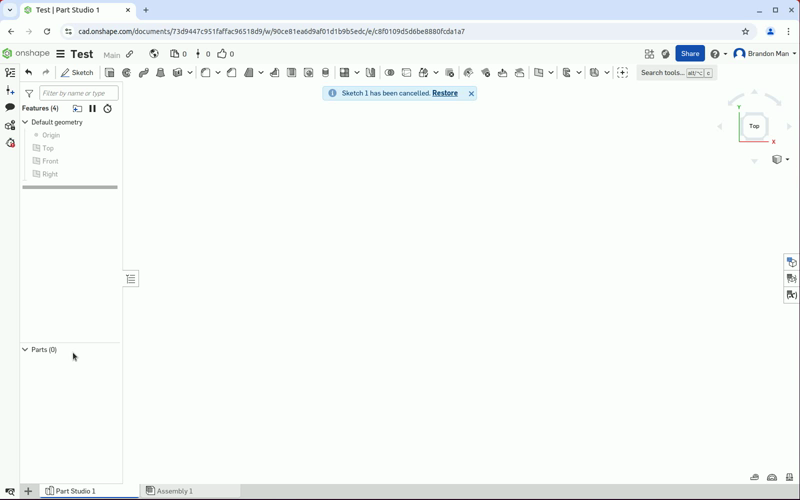
key(up)
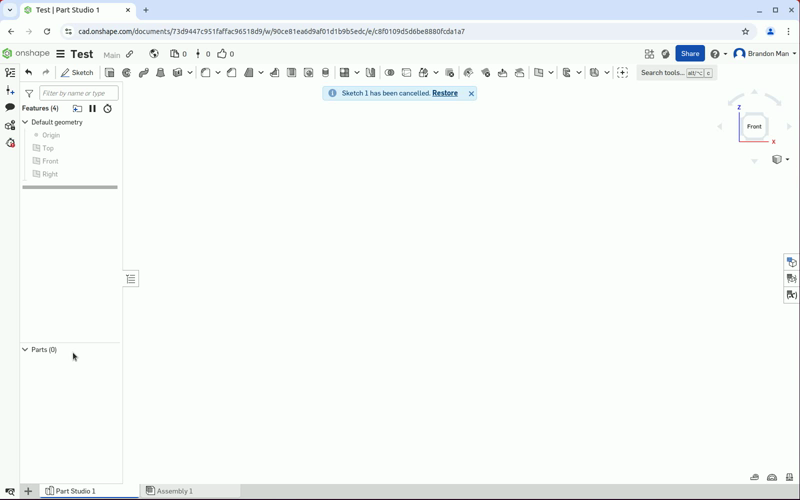
key_up(shift)
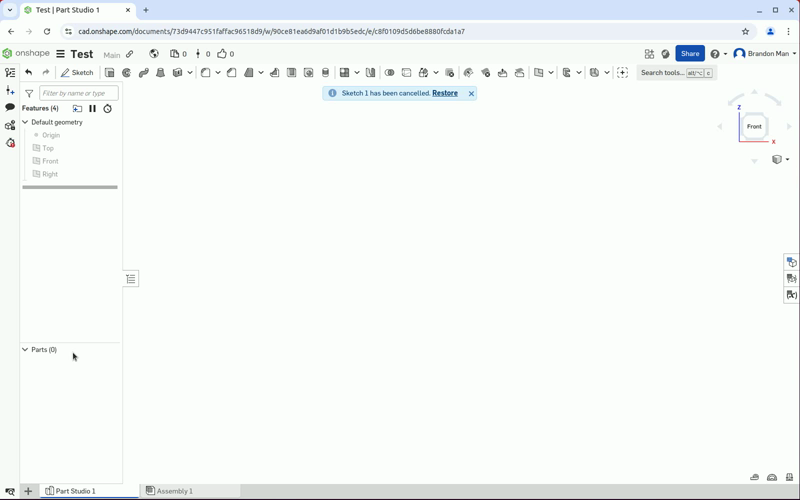
mouse_move(73, 352)
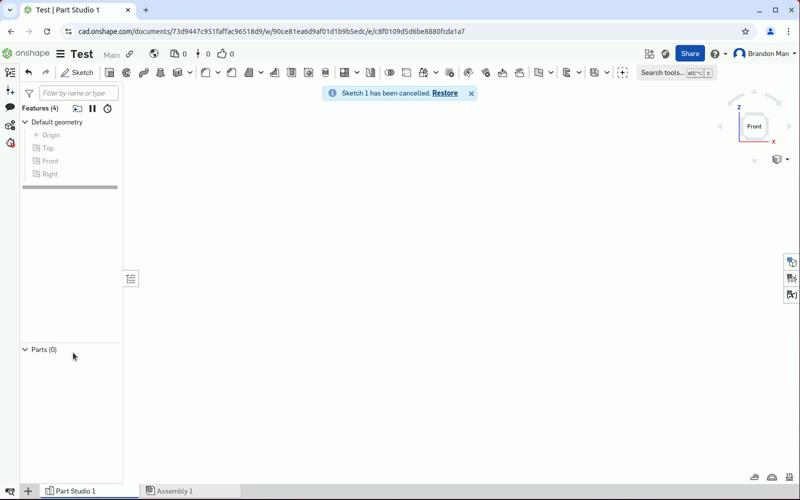
key(shift+y)
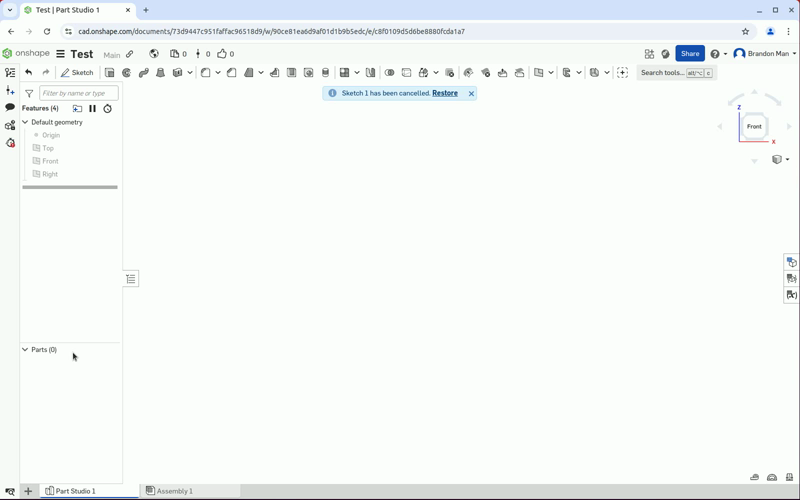
key(shift+s)
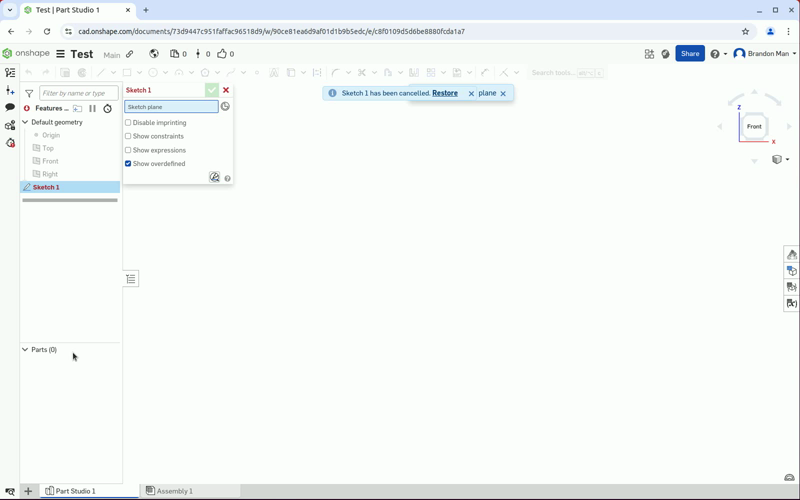
mouse_move(73, 163)
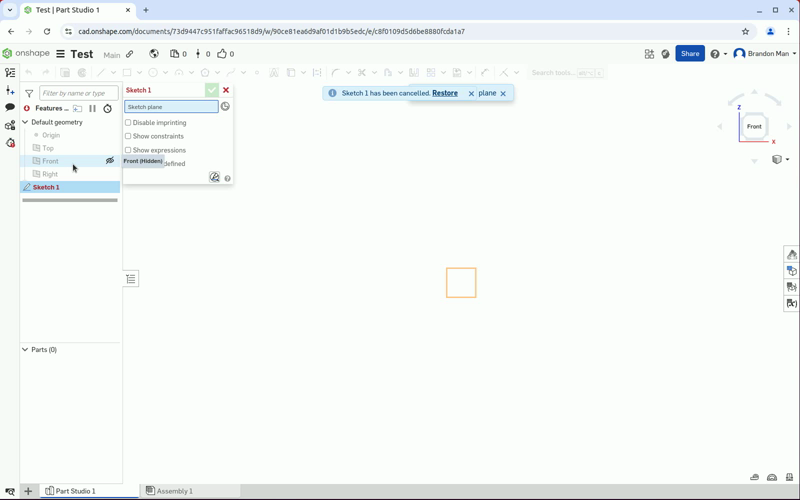
click(73, 163)
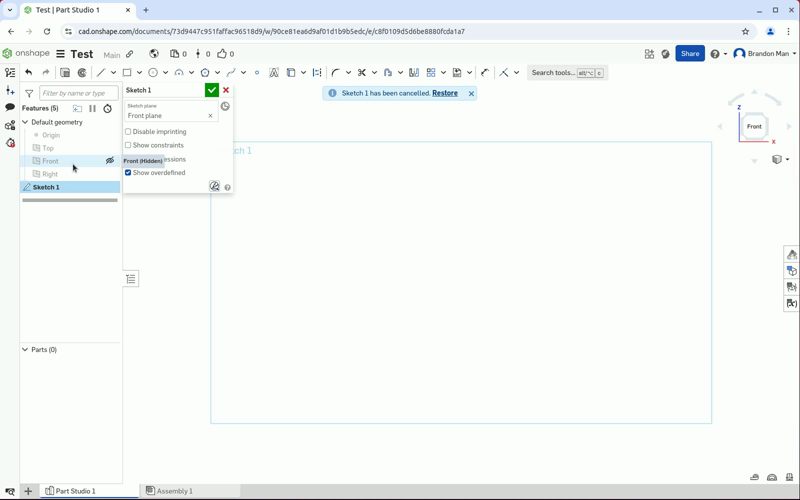
mouse_move(73, 352)
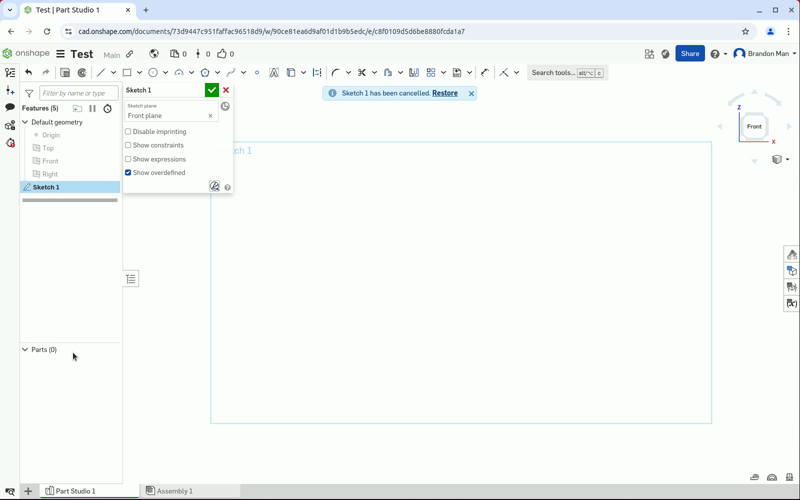
key(y)
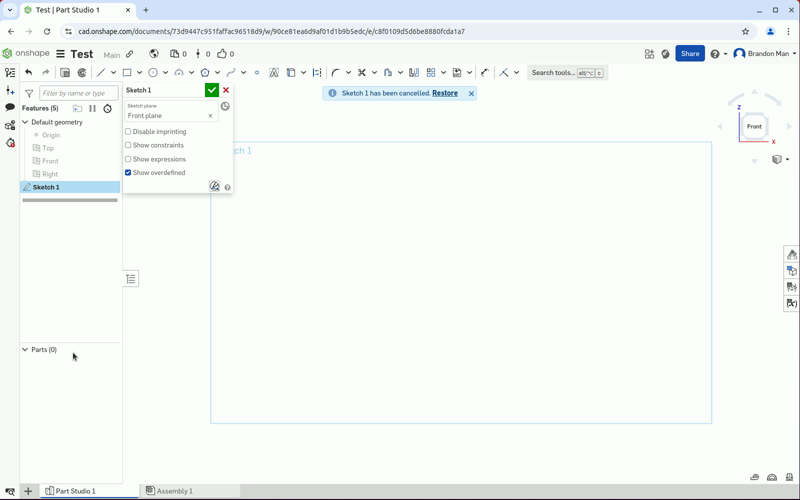
key(l)
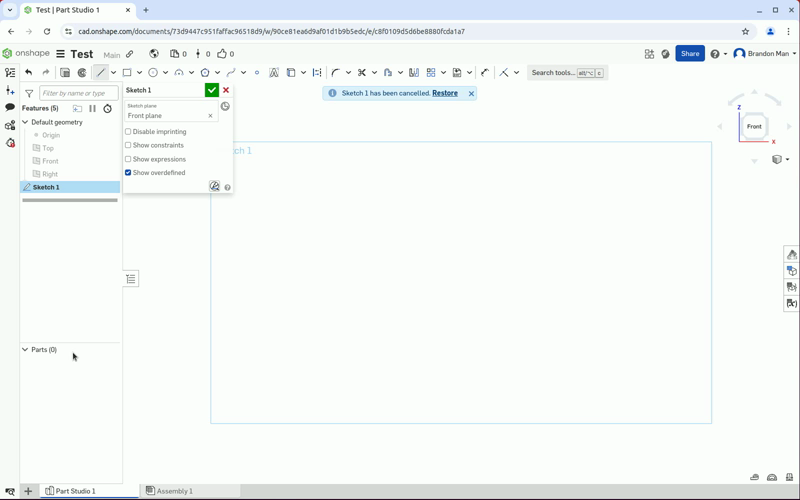
key_down(shift)
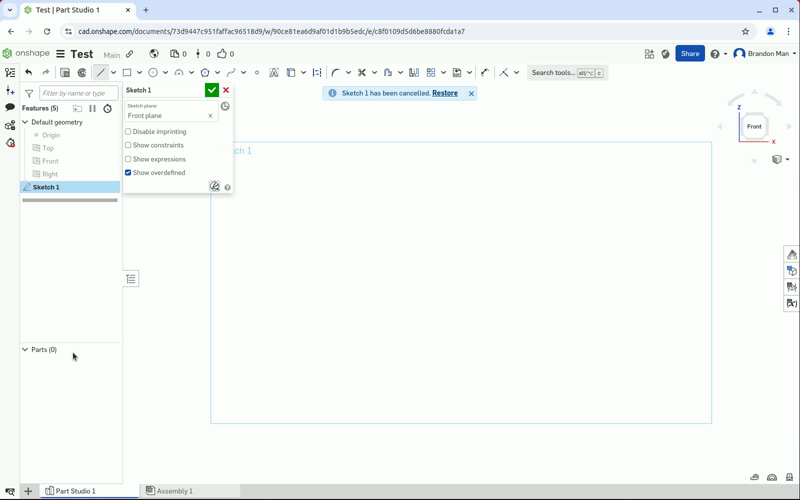
mouse_move(348, 395)
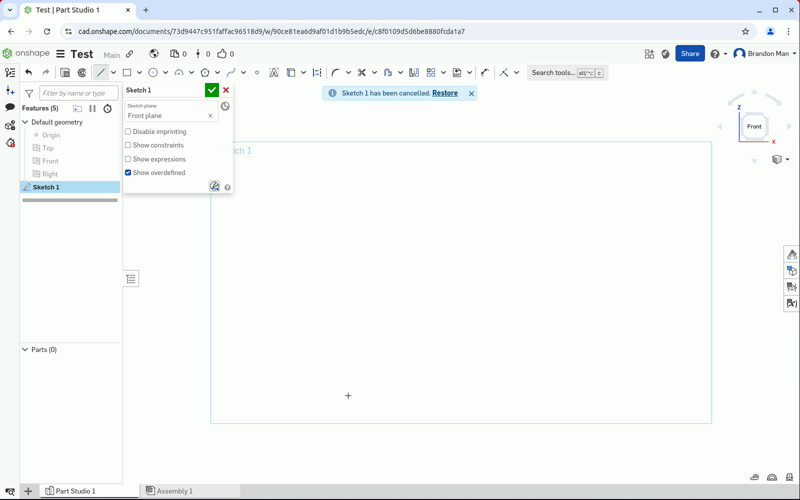
click(348, 395)
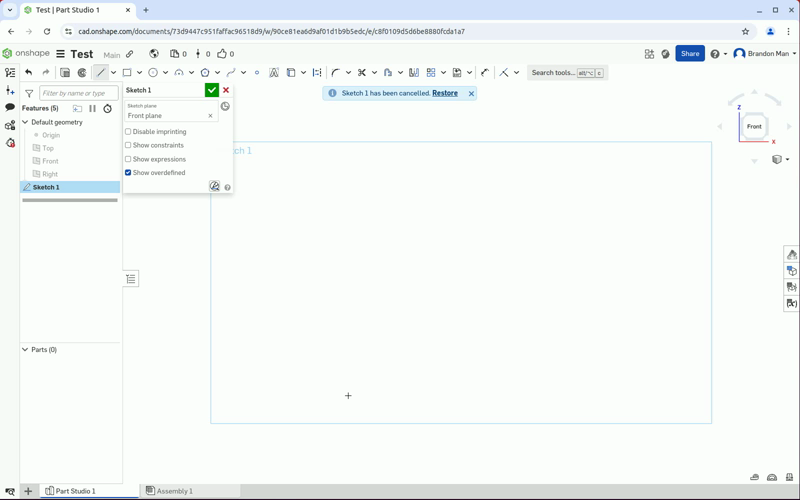
key_up(shift)
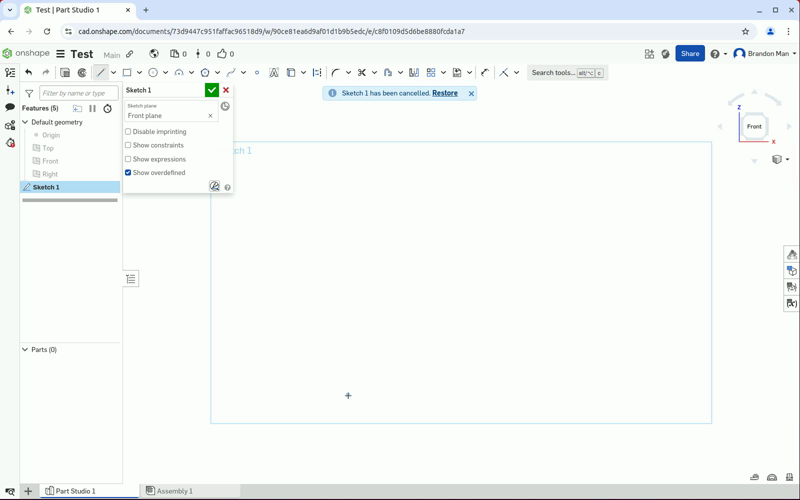
key_down(shift)
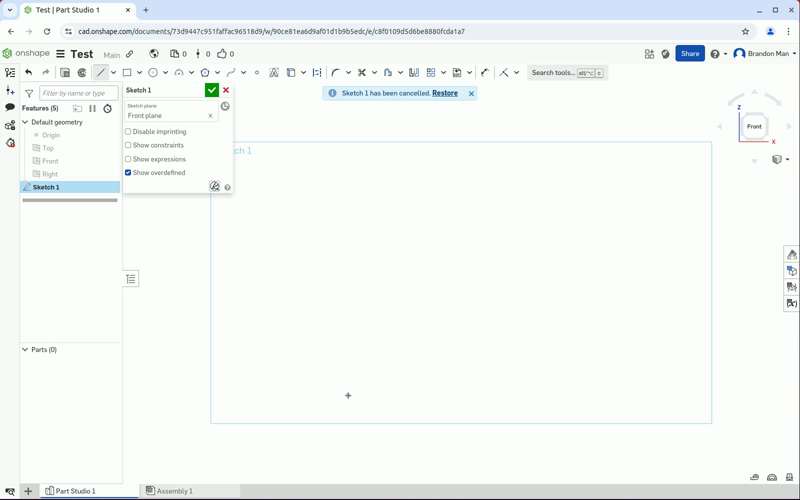
mouse_move(378, 395)
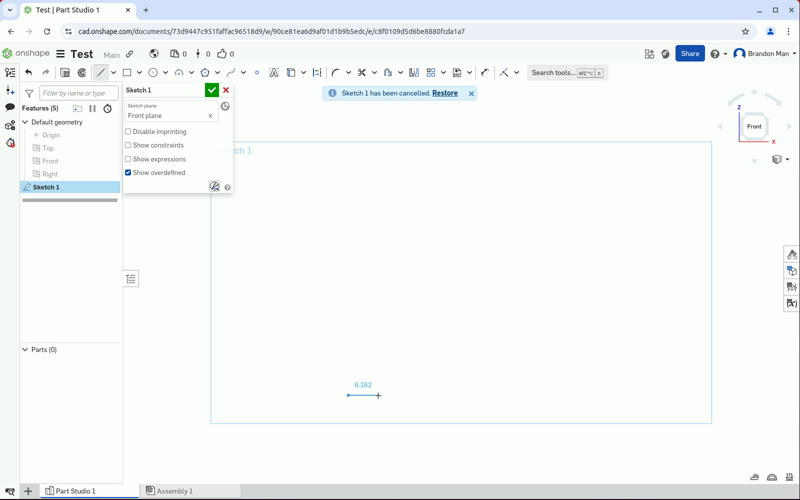
mouse_move(404, 395)
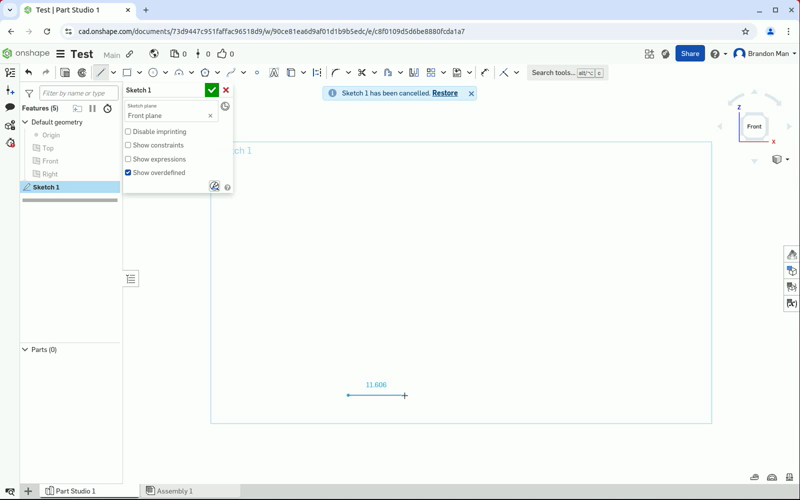
click(404, 395)
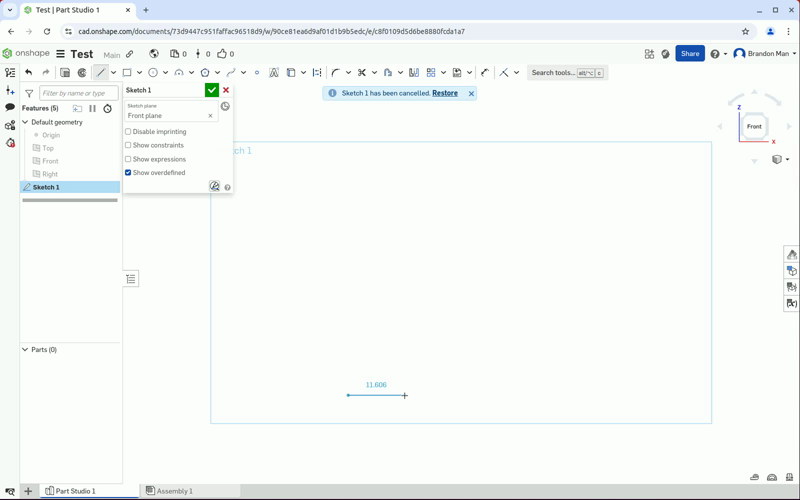
key_up(shift)
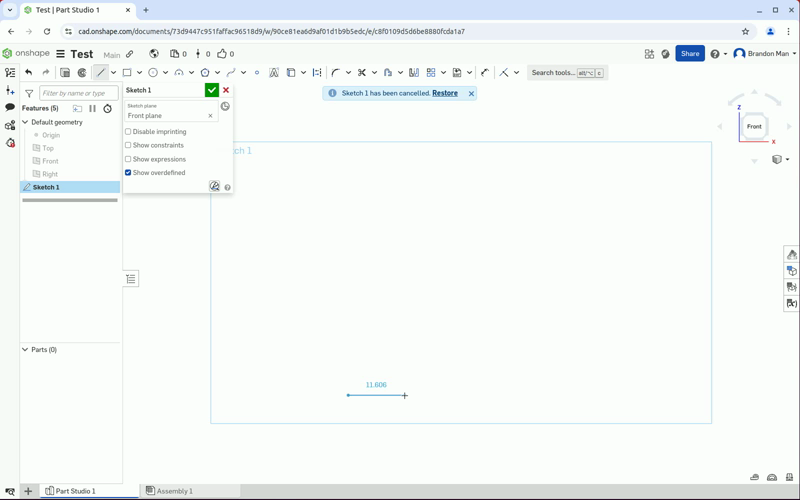
key_down(shift)
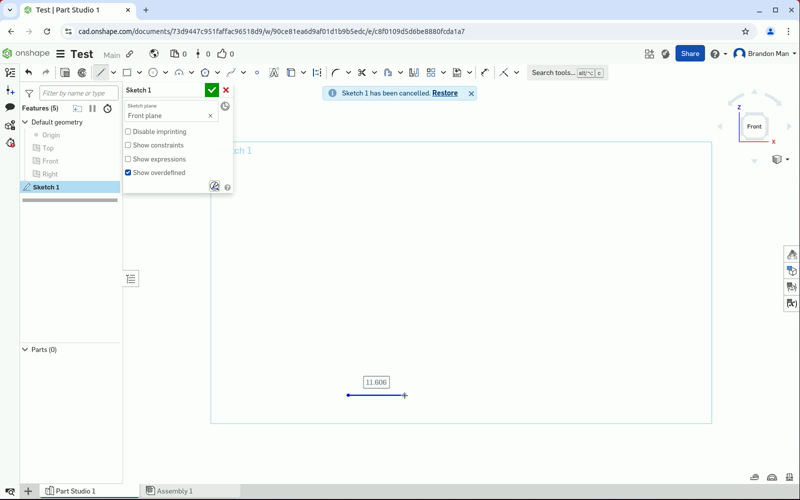
mouse_move(404, 171)
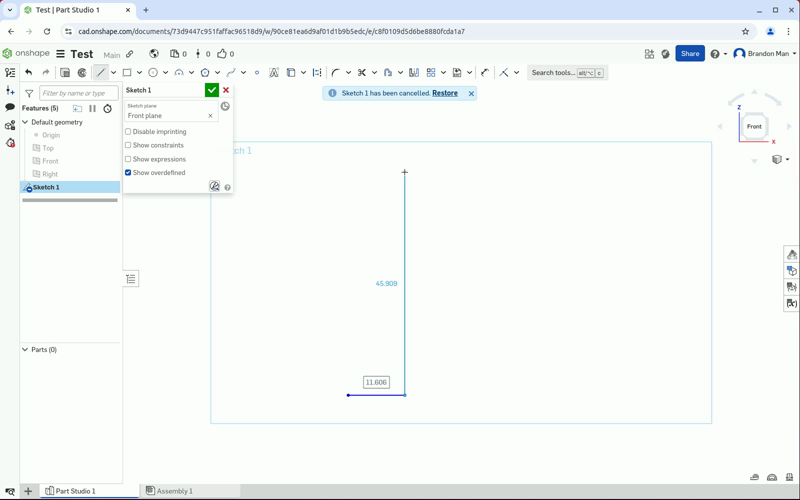
click(404, 171)
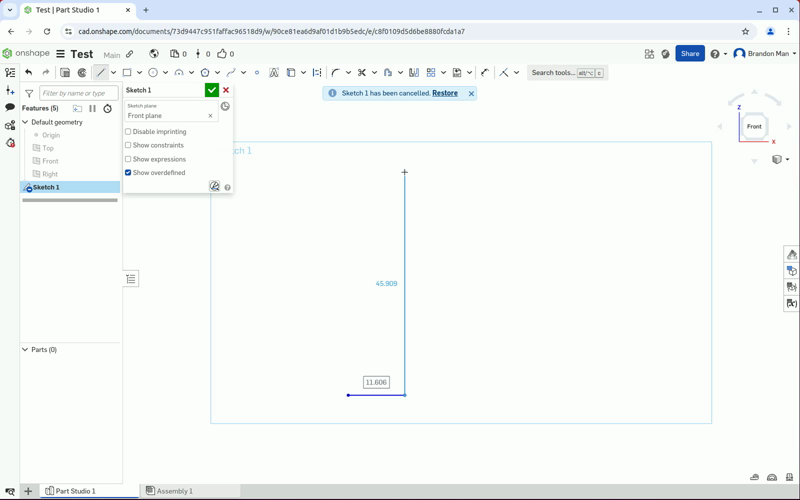
key_up(shift)
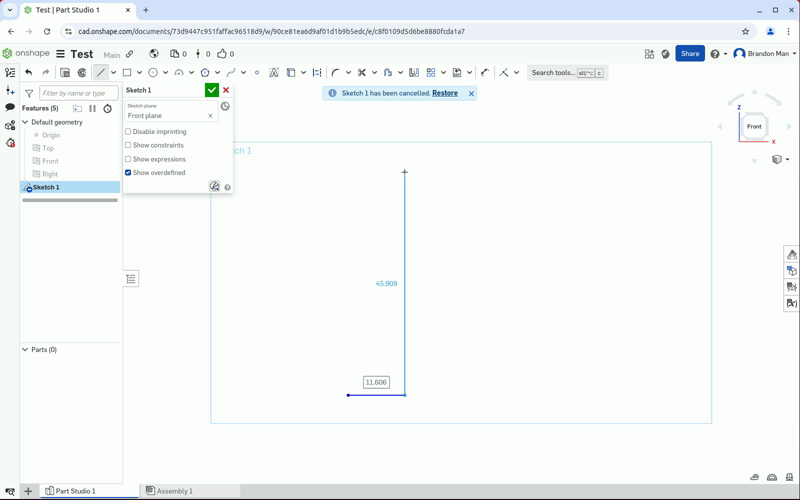
key_down(shift)
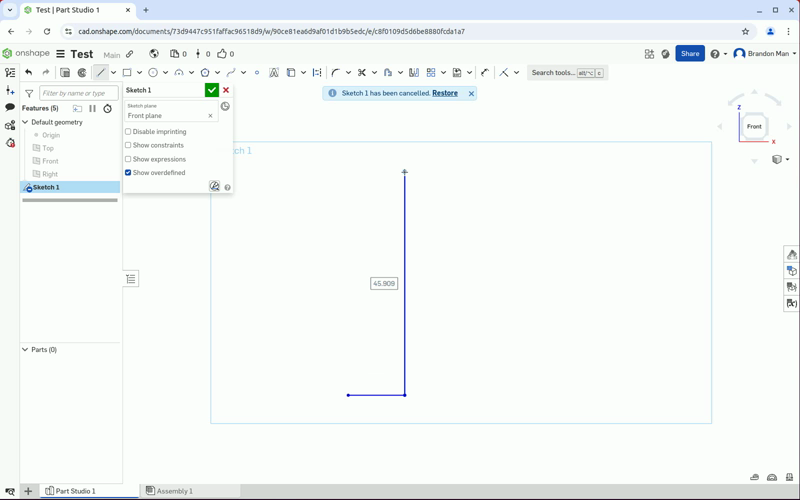
mouse_move(434, 171)
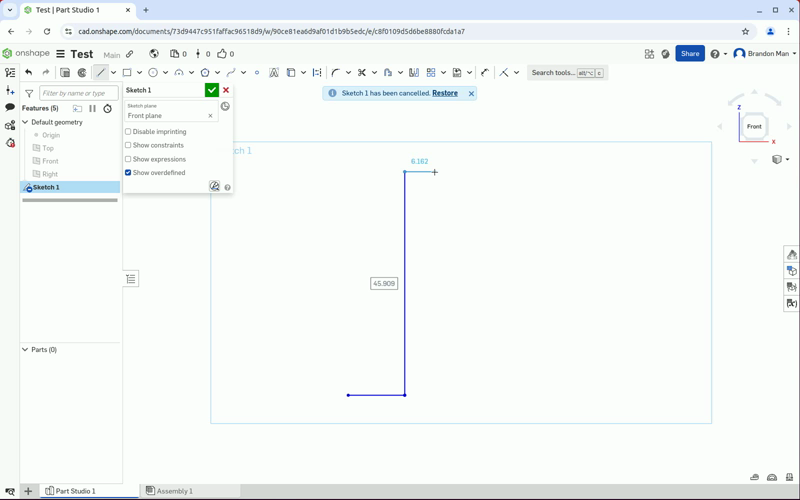
mouse_move(348, 171)
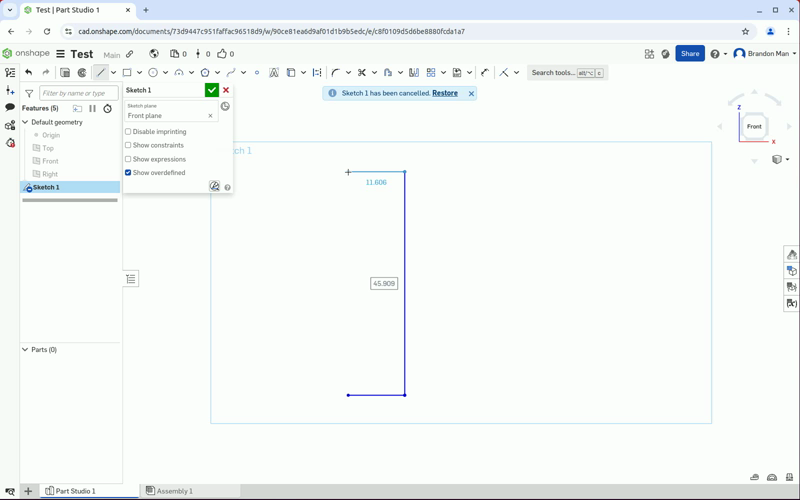
click(348, 171)
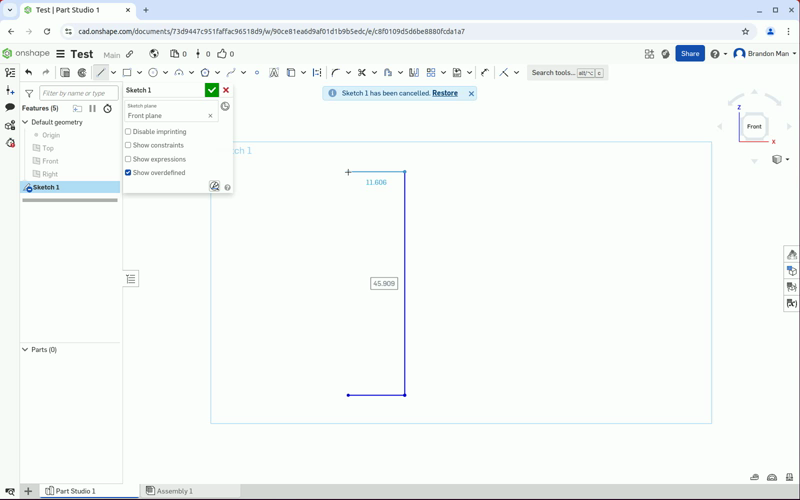
key_up(shift)
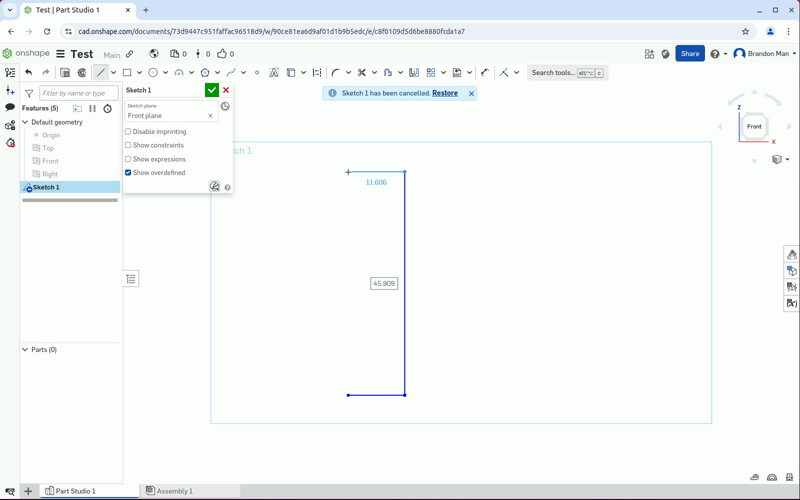
key_down(shift)
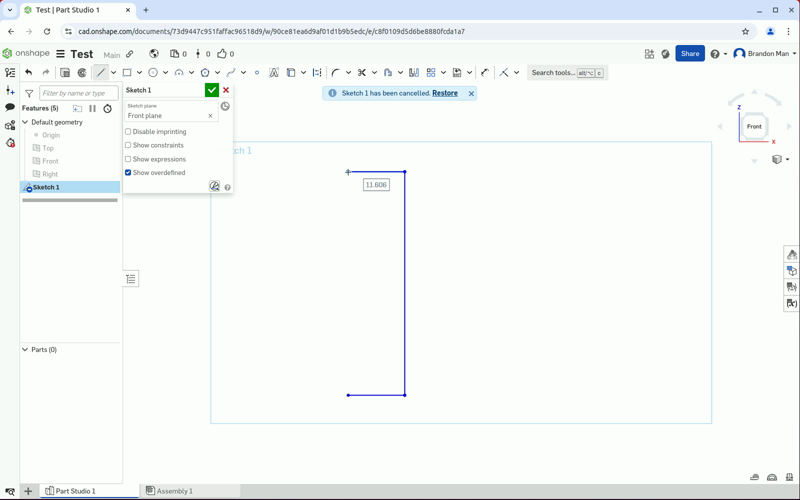
mouse_move(348, 395)
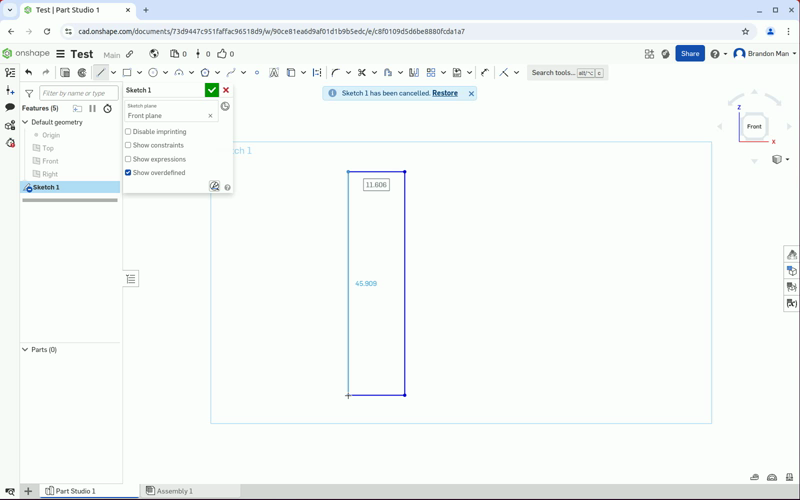
key_up(shift)
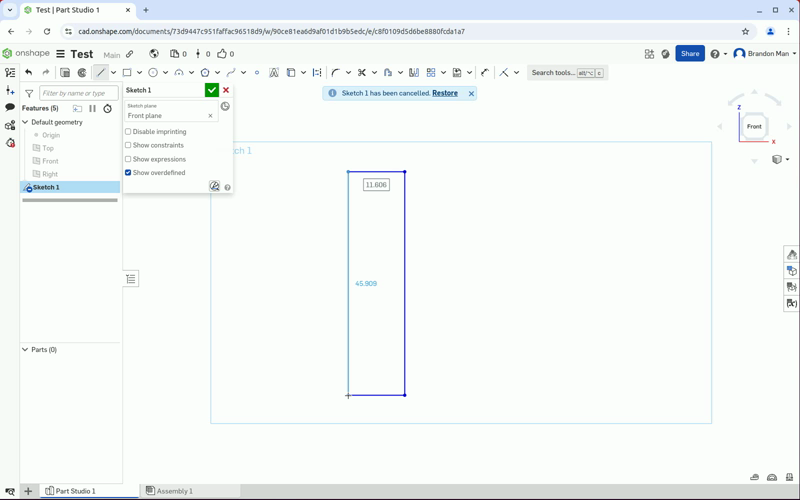
click(348, 395)
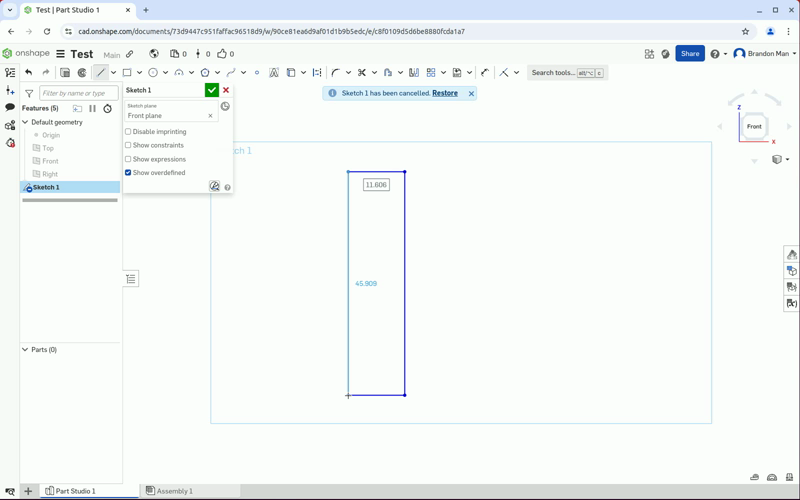
key(esc)
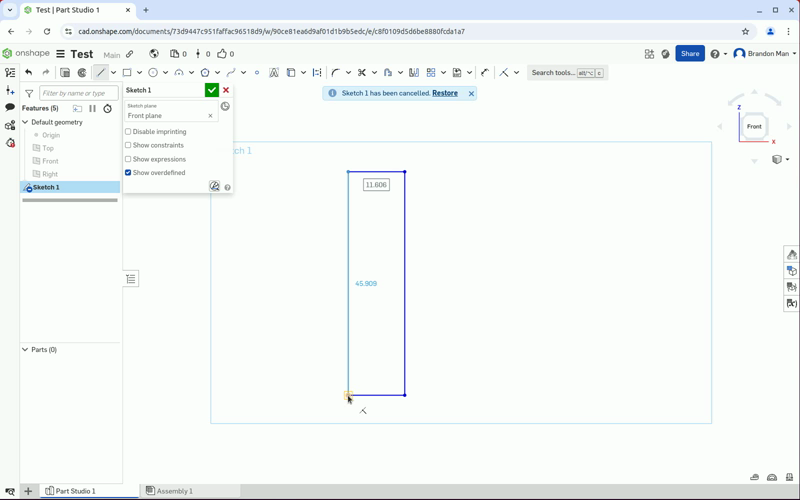
mouse_move(394, 313)
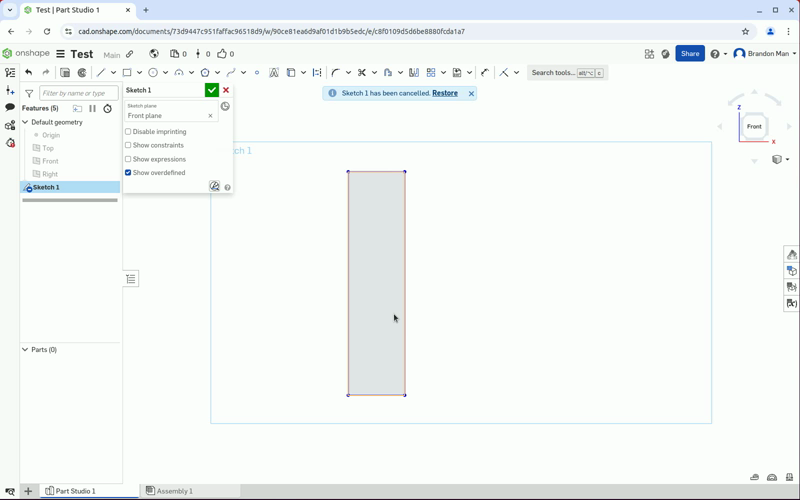
click(394, 313)
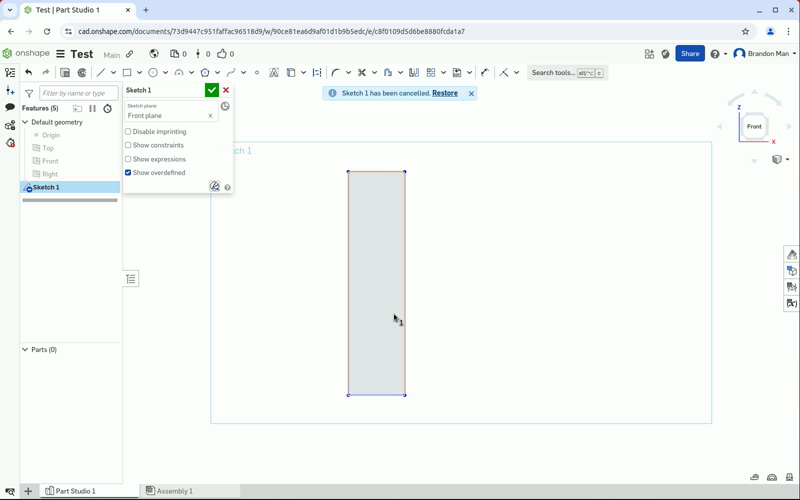
mouse_move(73, 352)
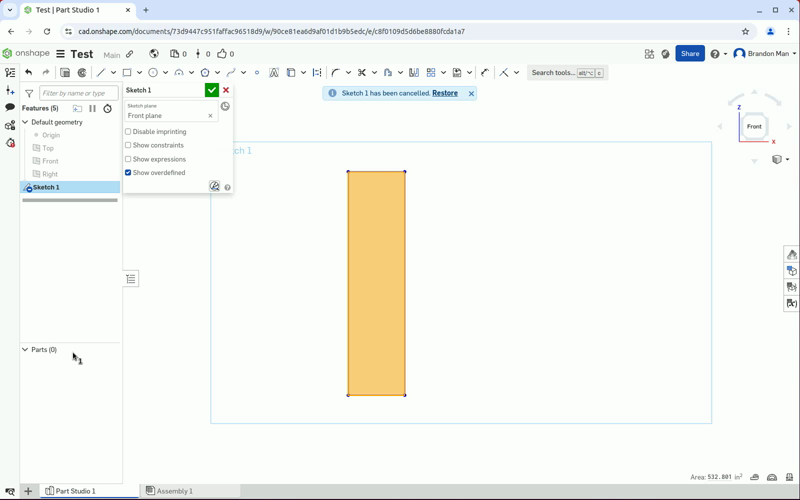
key(shift+y)
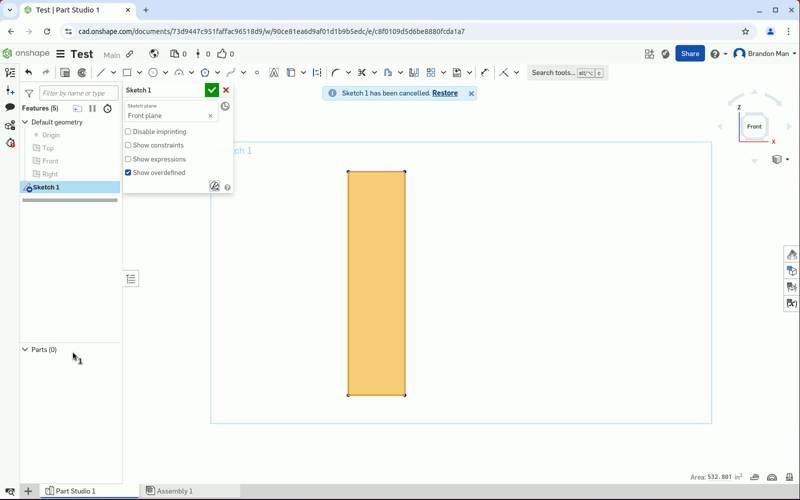
key(shift+e)
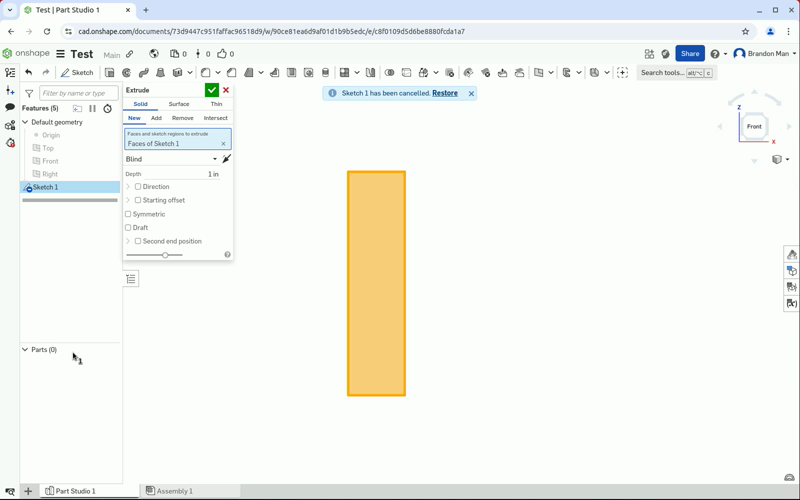
mouse_move(143, 106)
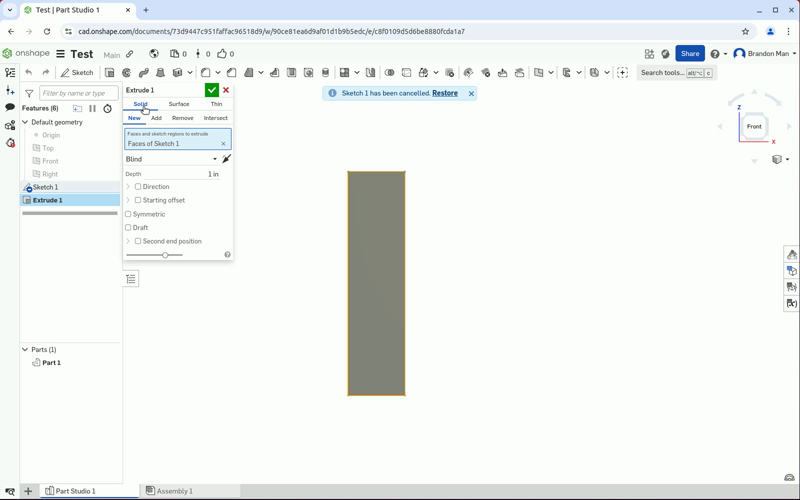
click(143, 106)
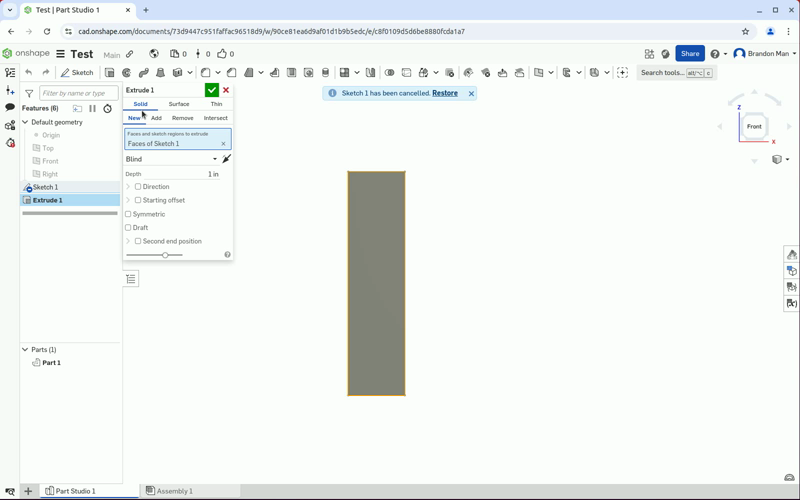
mouse_move(137, 120)
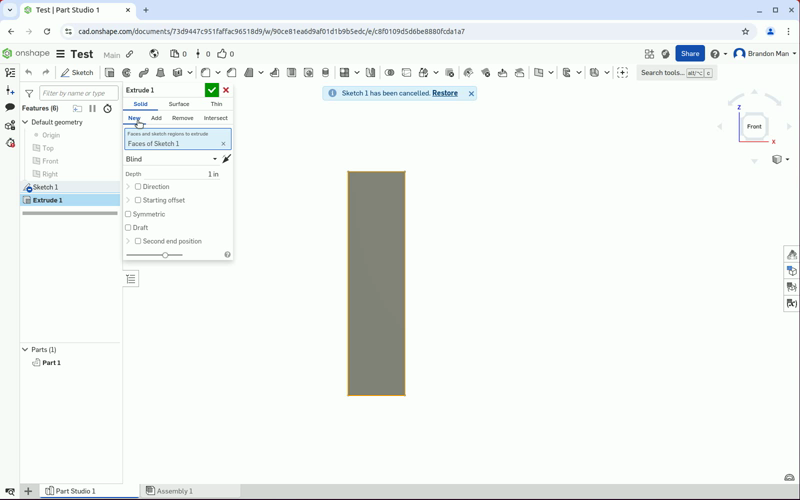
click(137, 120)
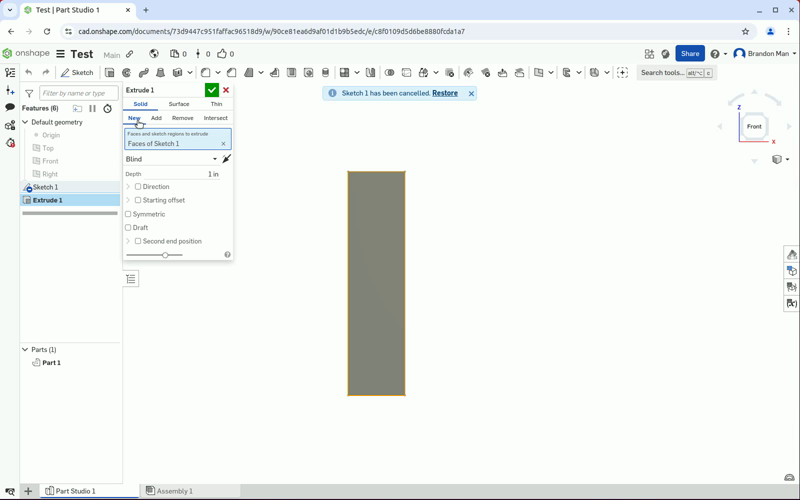
key(tab, 4)
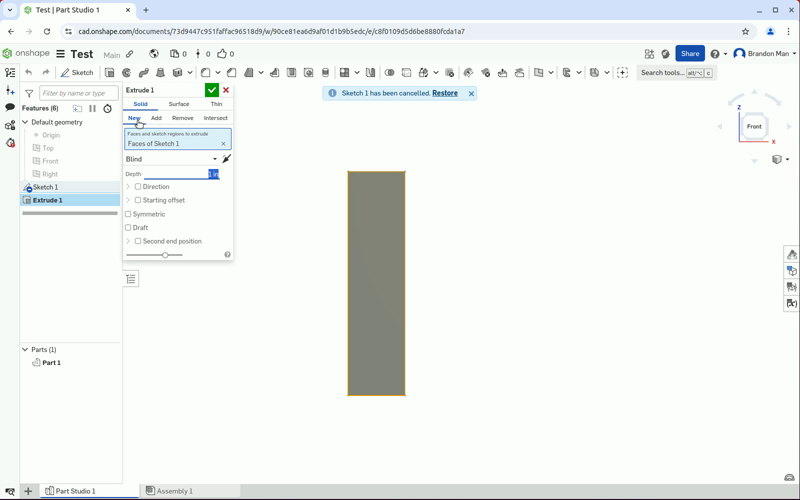
text(23.108)
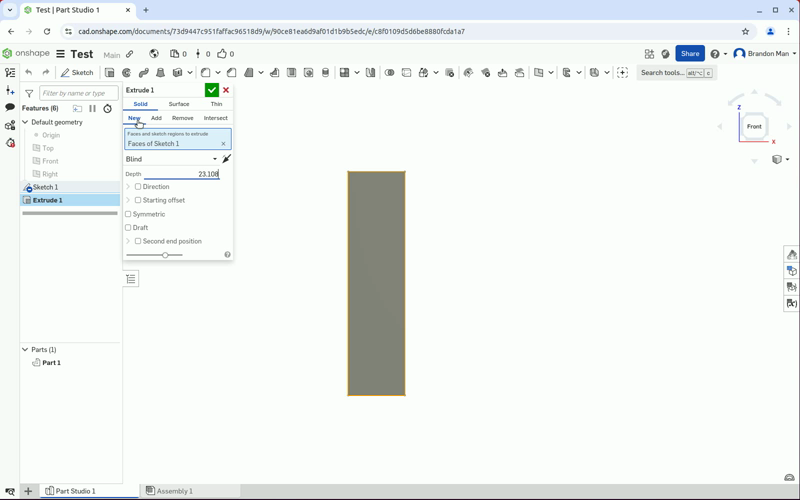
key(enter)
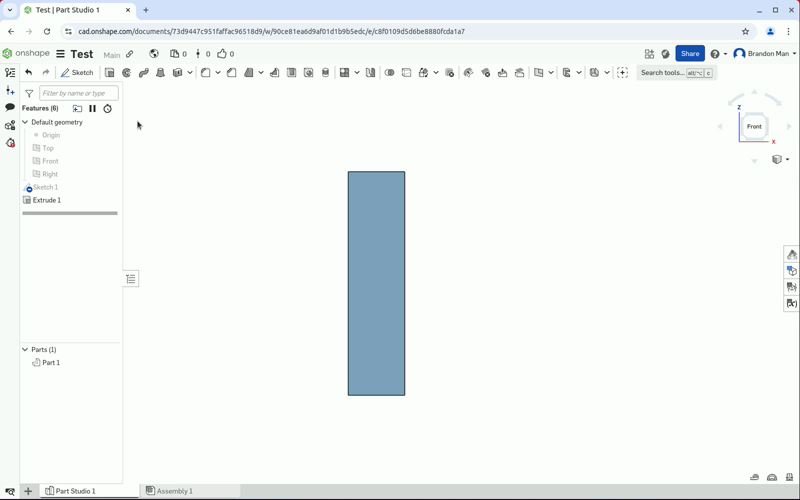
key(shift+h)
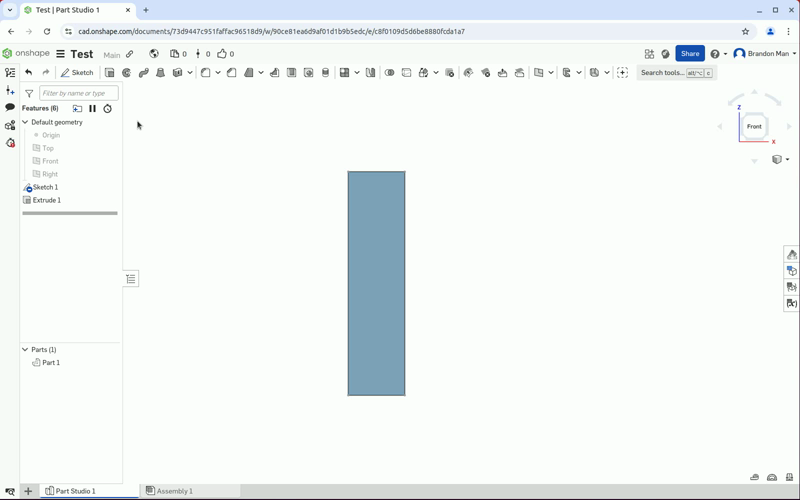
key(shift+h)
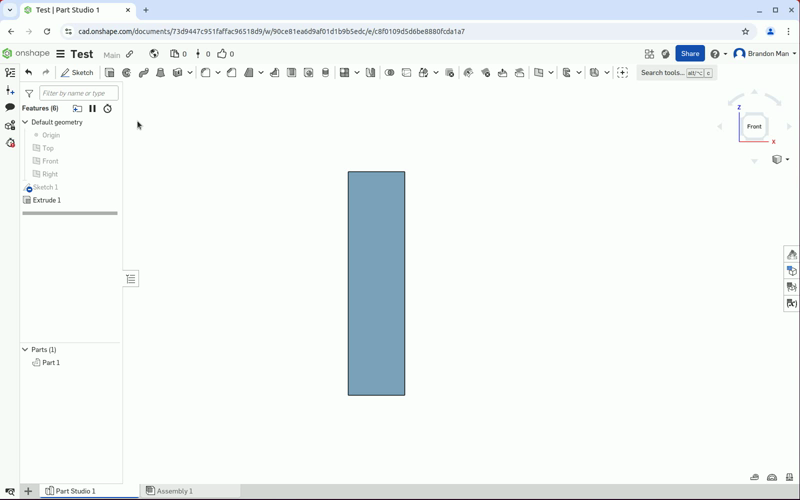
mouse_move(73, 189)
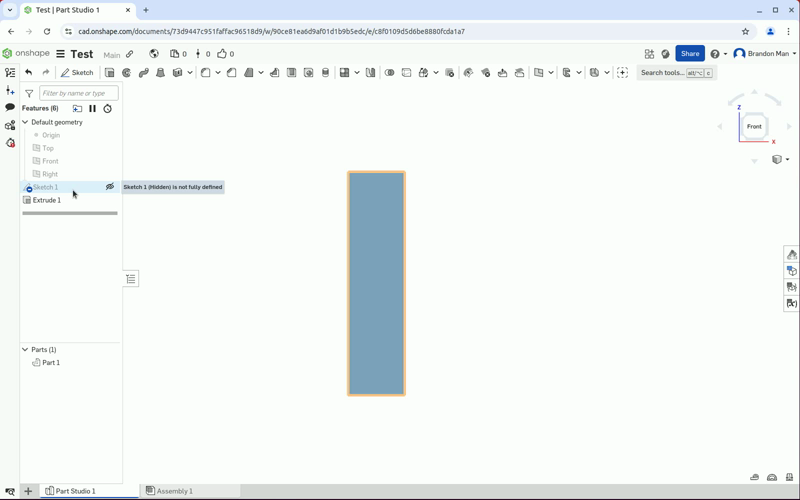
click(73, 189)
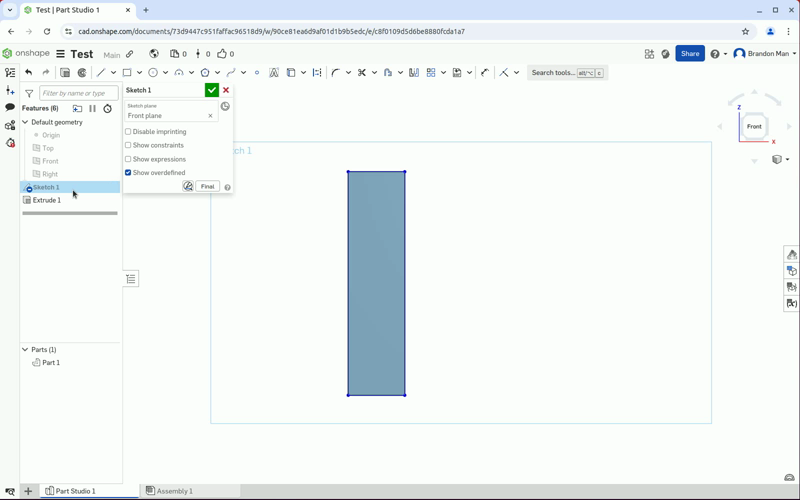
mouse_move(229, 92)
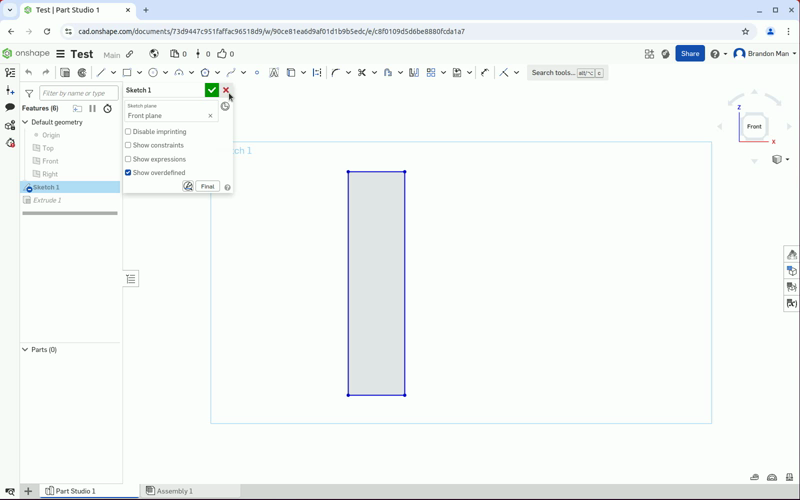
click(229, 92)
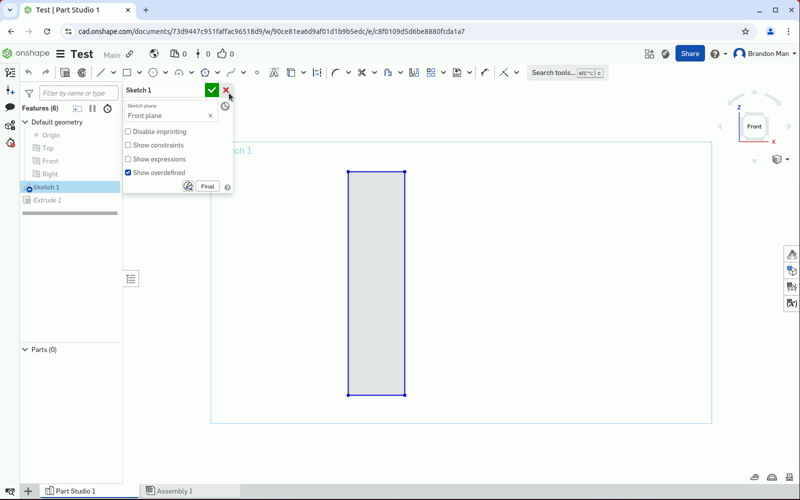
key(shift+s)
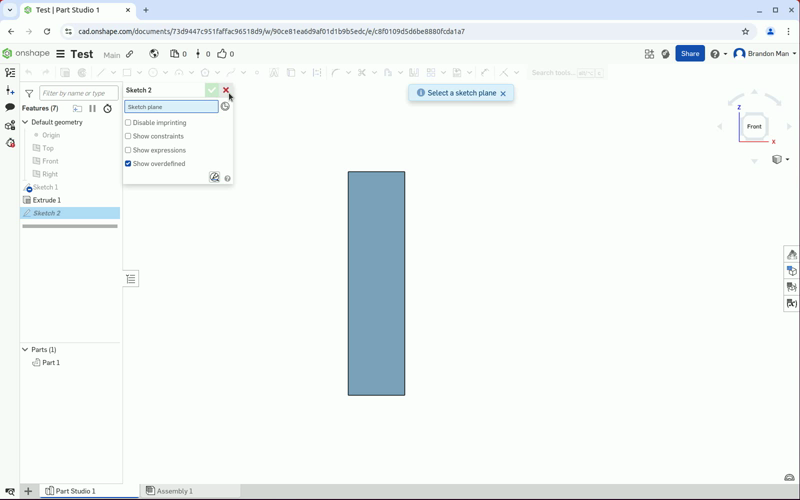
mouse_move(73, 163)
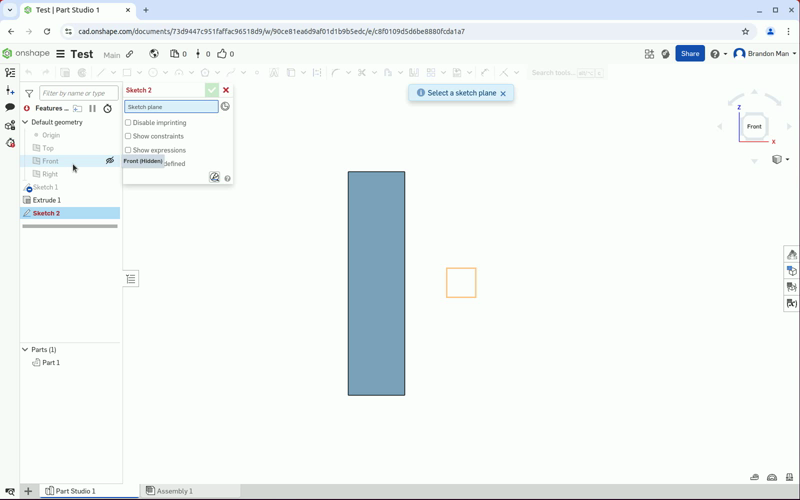
click(73, 163)
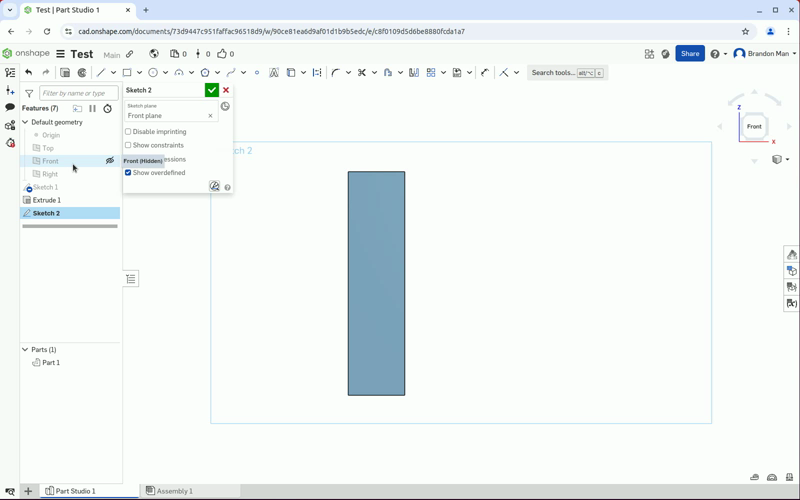
mouse_move(73, 352)
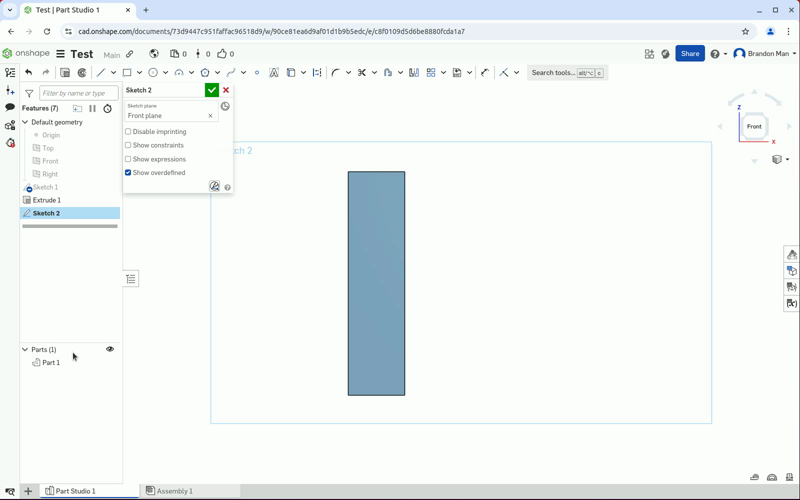
key(y)
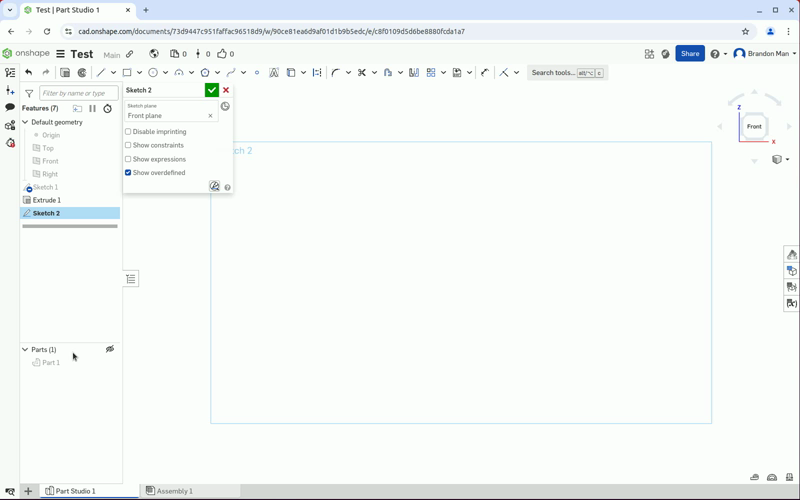
key(l)
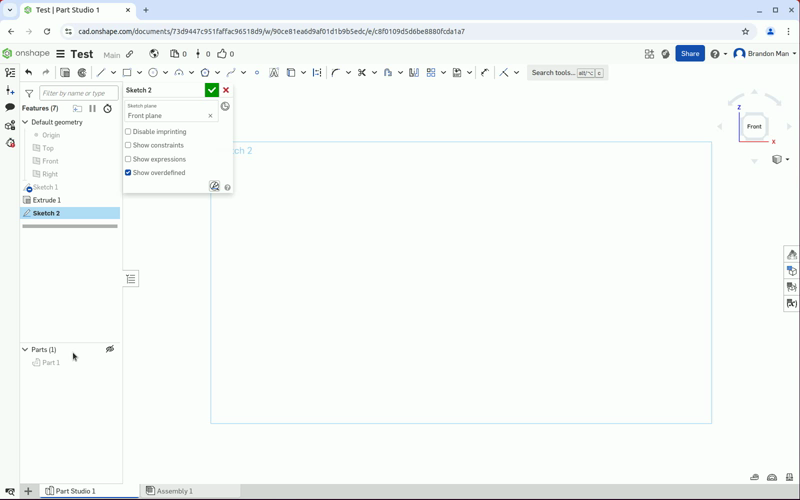
key_down(shift)
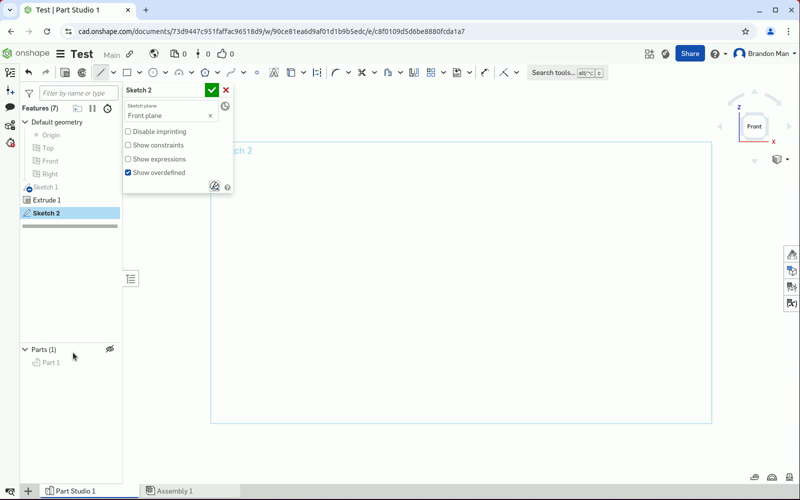
mouse_move(516, 395)
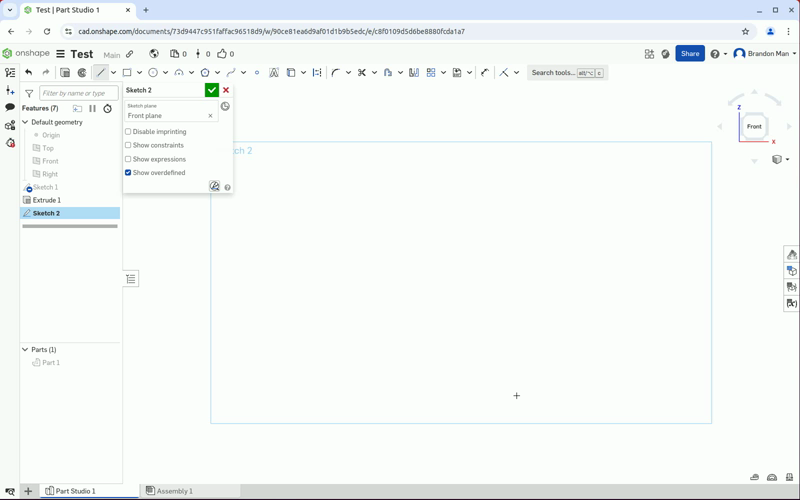
click(516, 395)
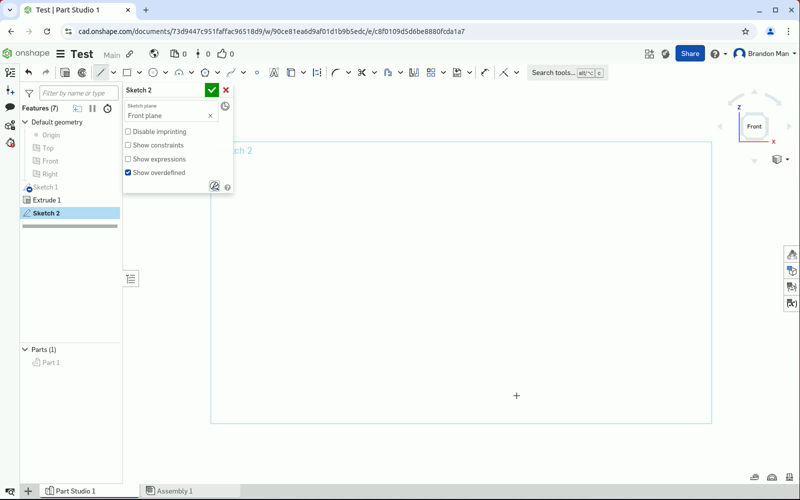
key_up(shift)
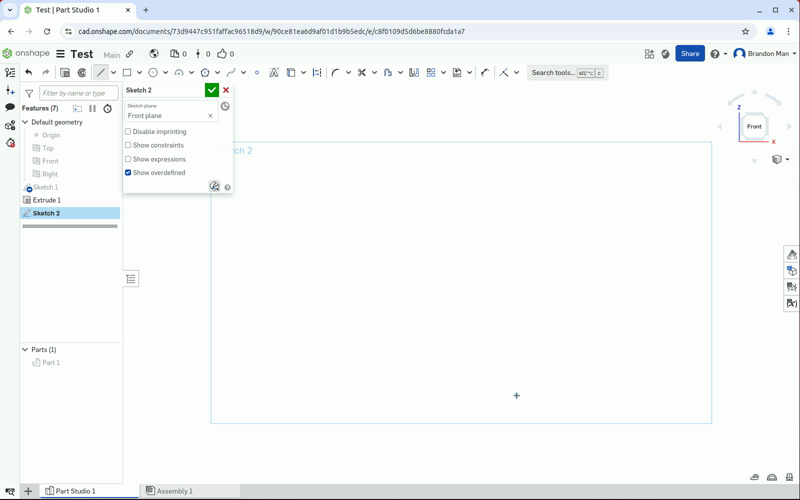
key_down(shift)
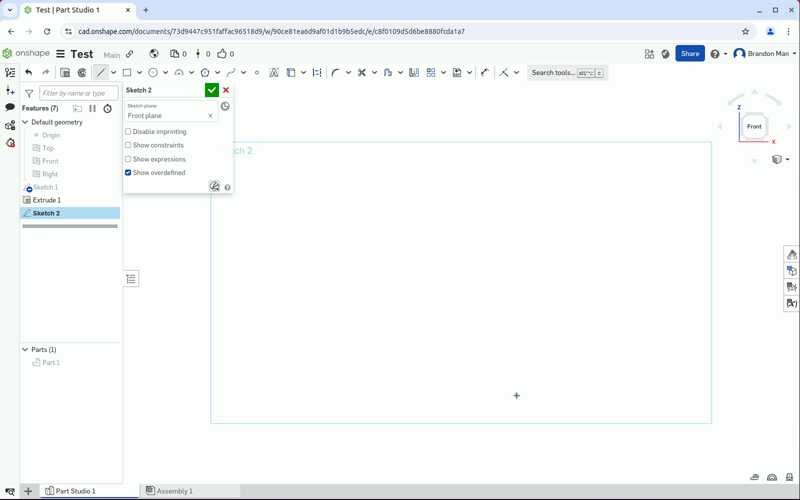
mouse_move(546, 395)
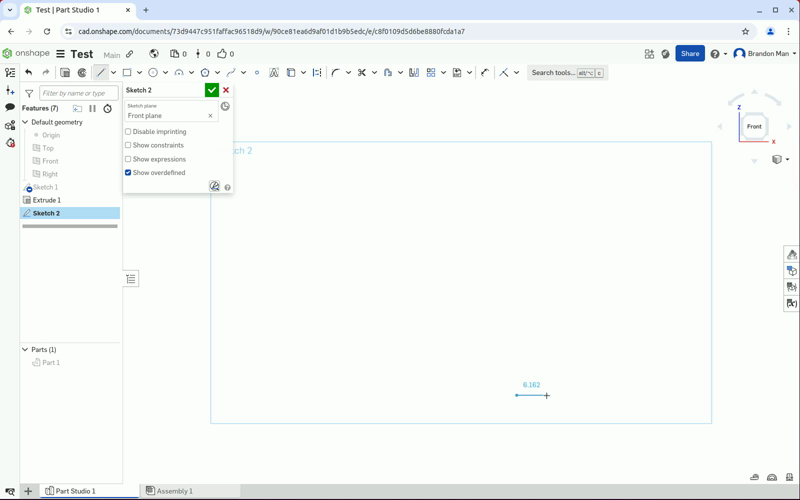
mouse_move(573, 395)
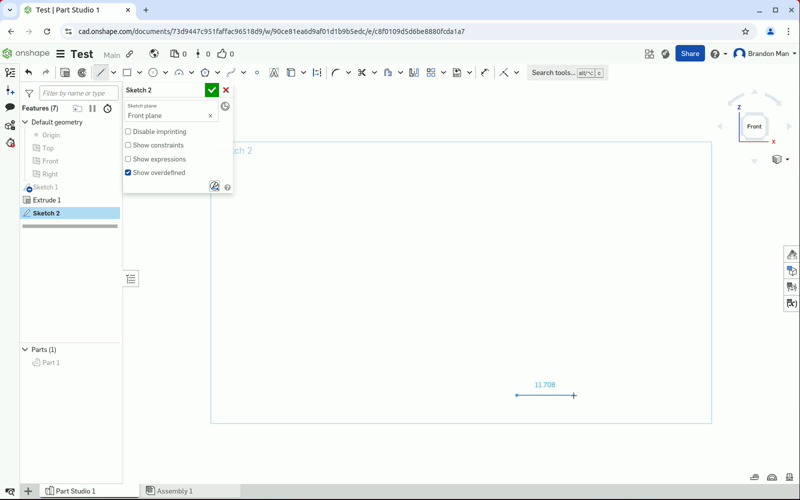
click(573, 395)
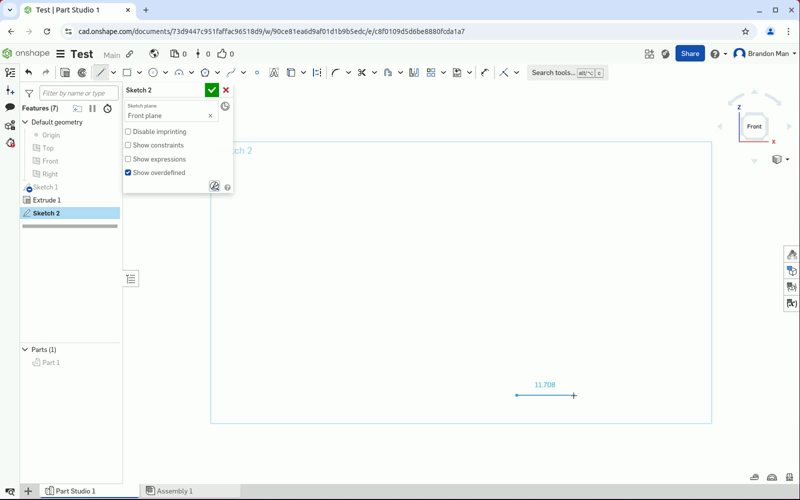
key_up(shift)
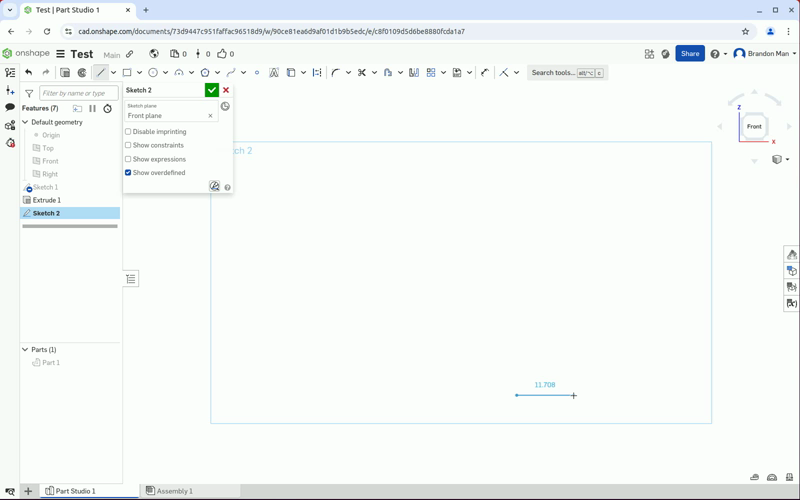
key_down(shift)
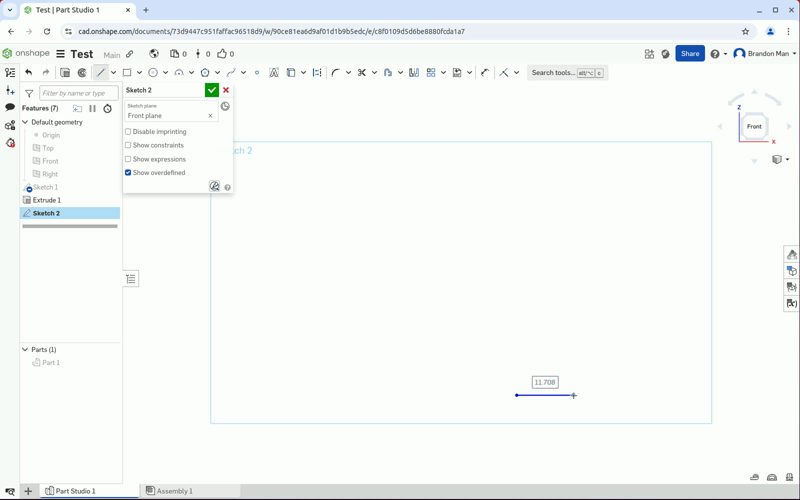
mouse_move(573, 171)
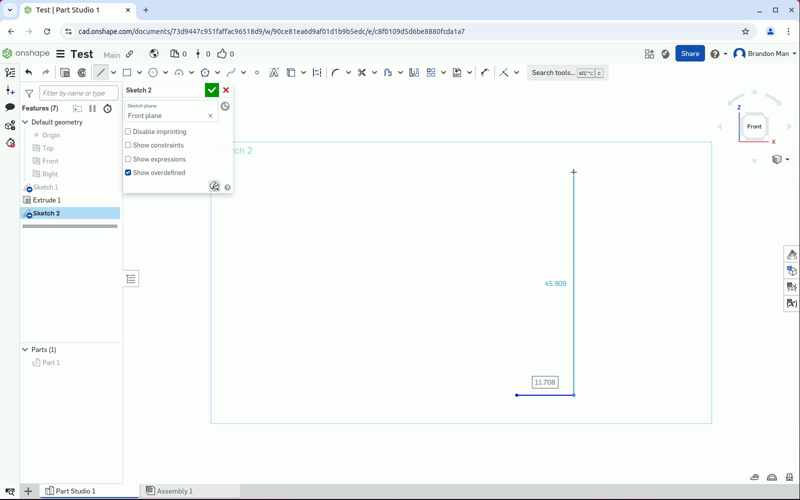
click(573, 171)
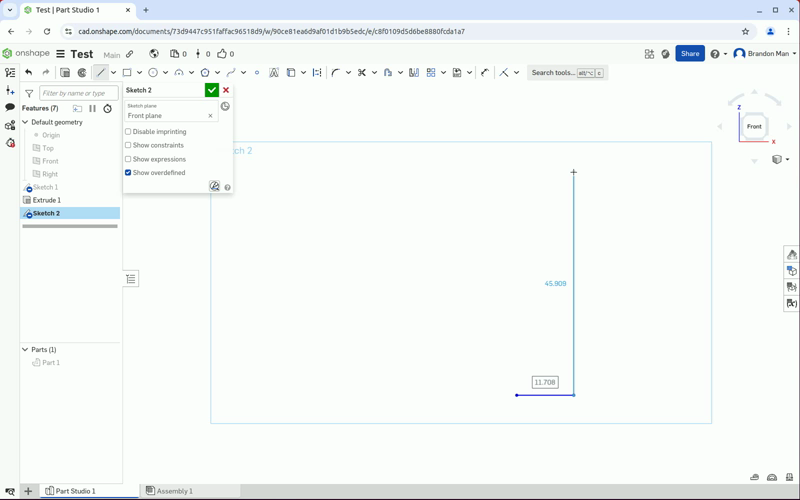
key_up(shift)
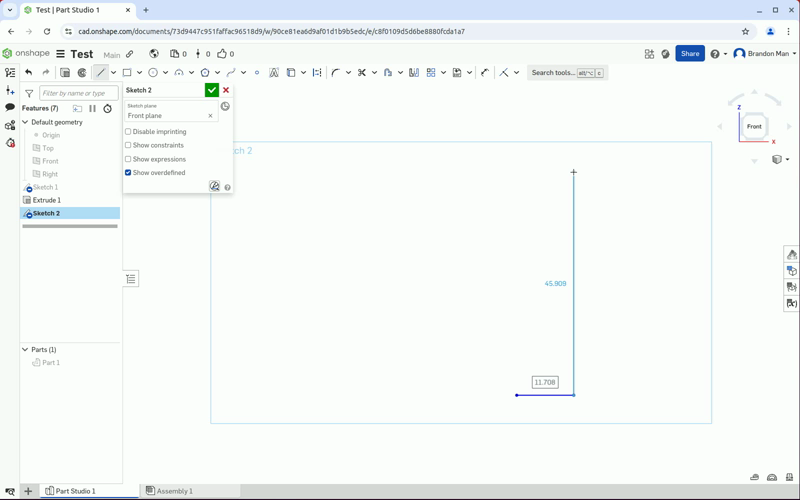
key_down(shift)
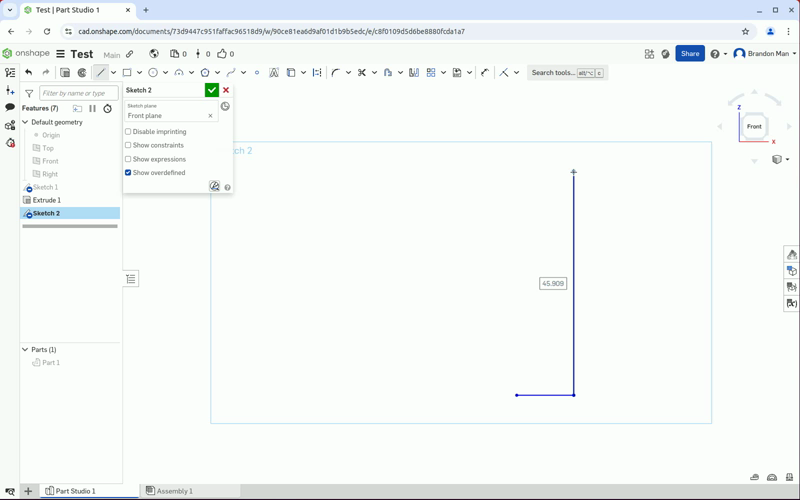
mouse_move(589, 171)
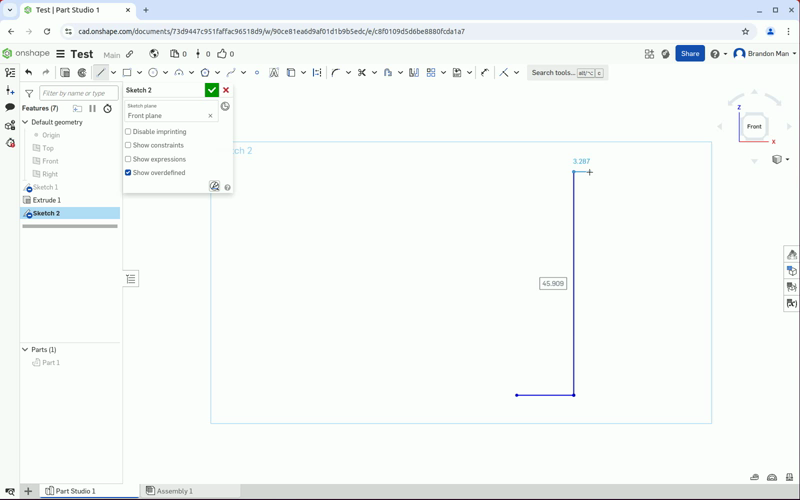
mouse_move(517, 171)
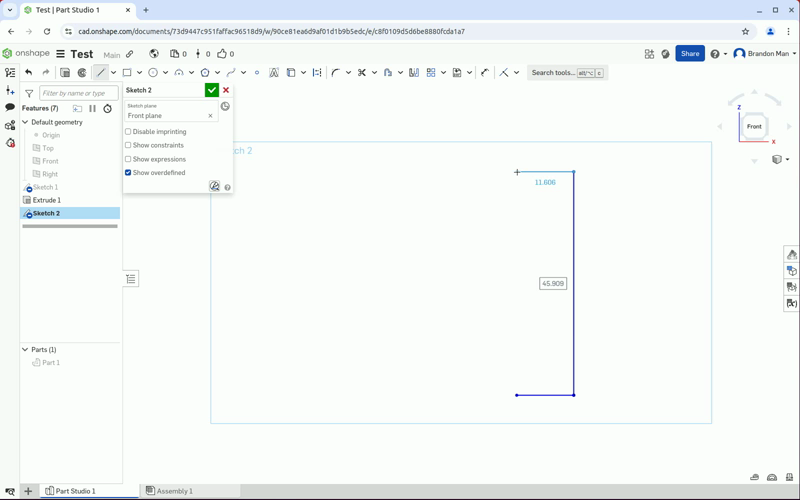
click(517, 171)
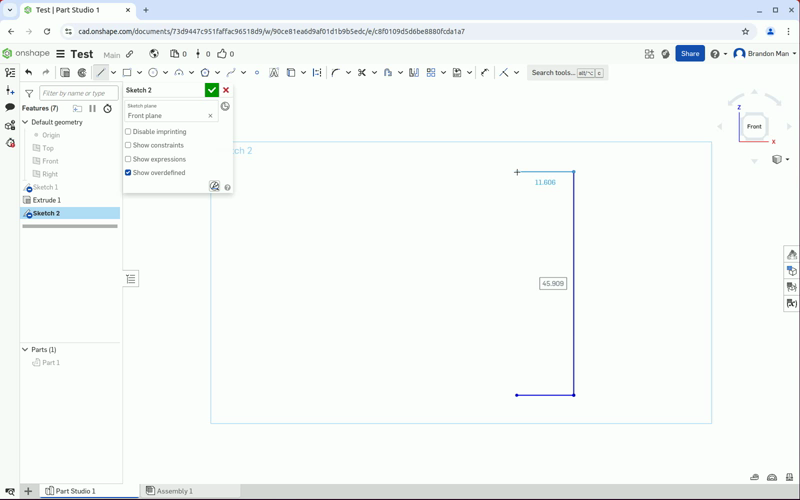
key_up(shift)
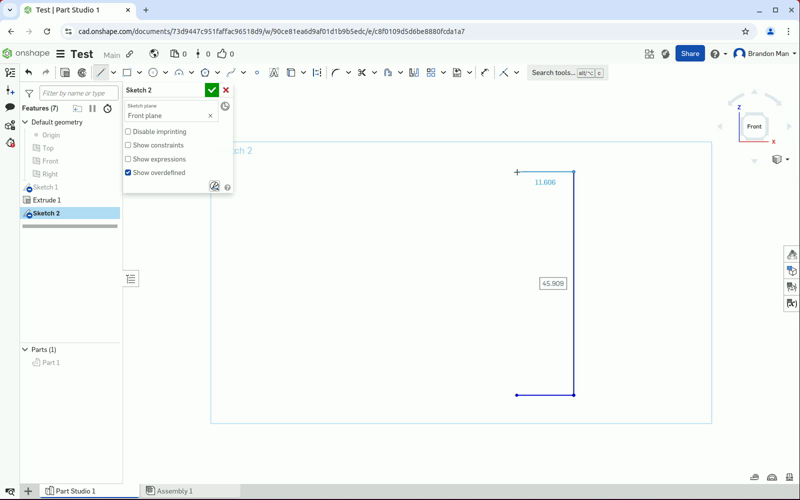
key_down(shift)
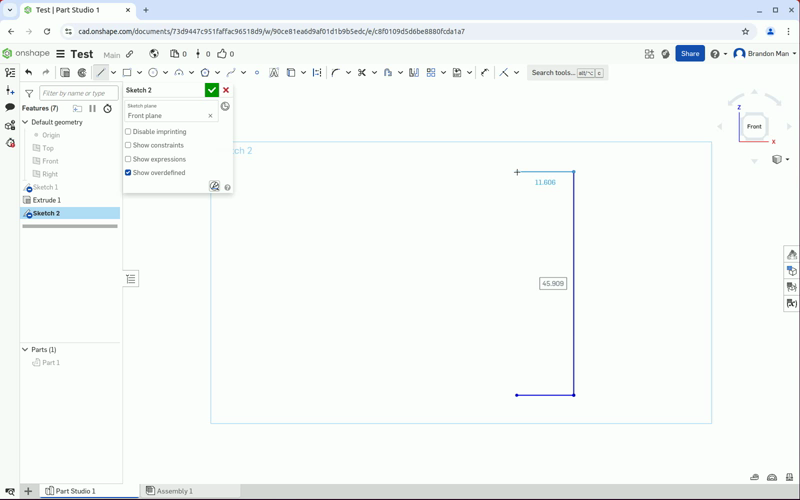
mouse_move(516, 395)
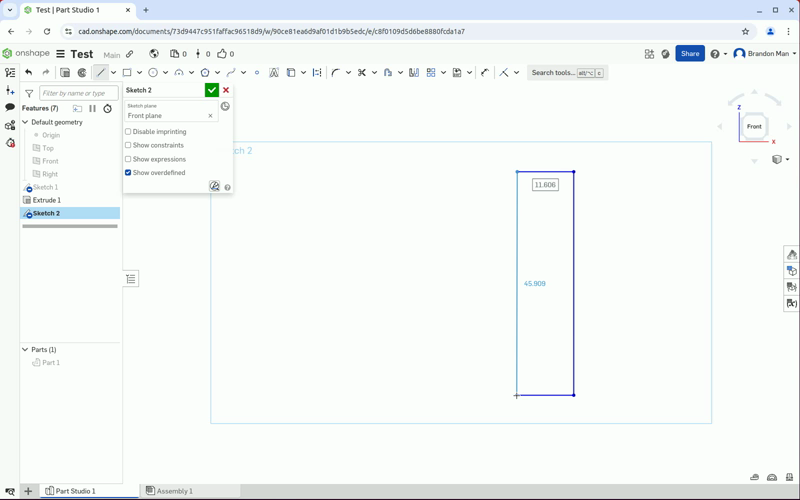
key_up(shift)
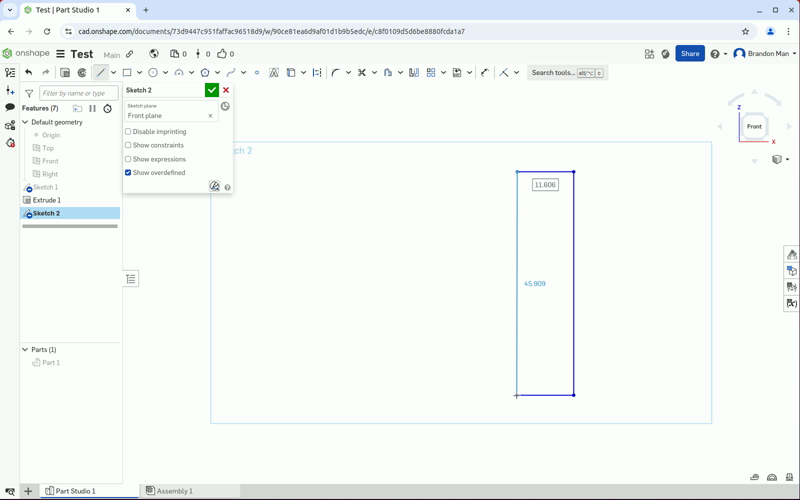
click(516, 395)
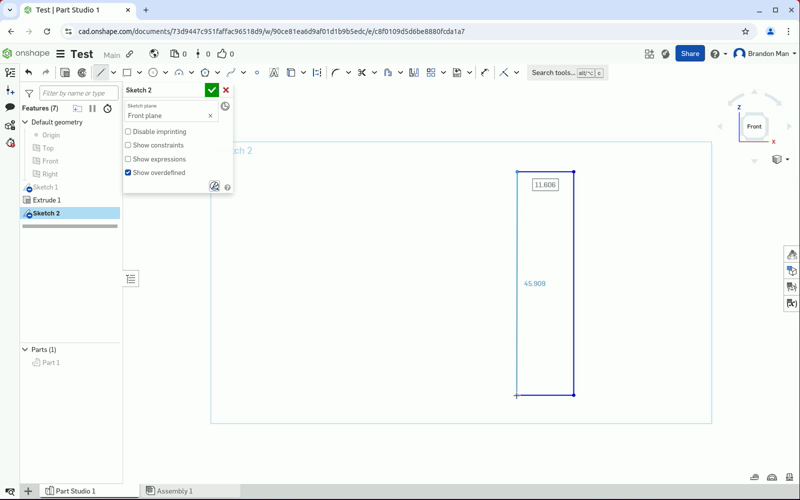
key(esc)
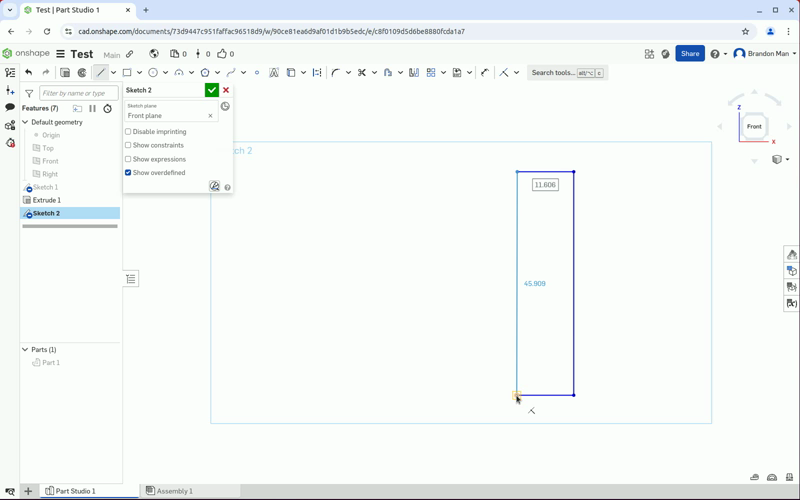
mouse_move(553, 280)
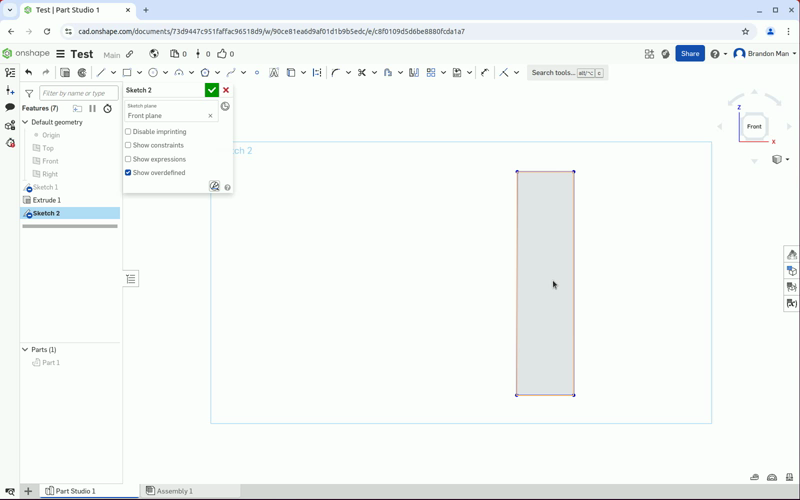
click(553, 280)
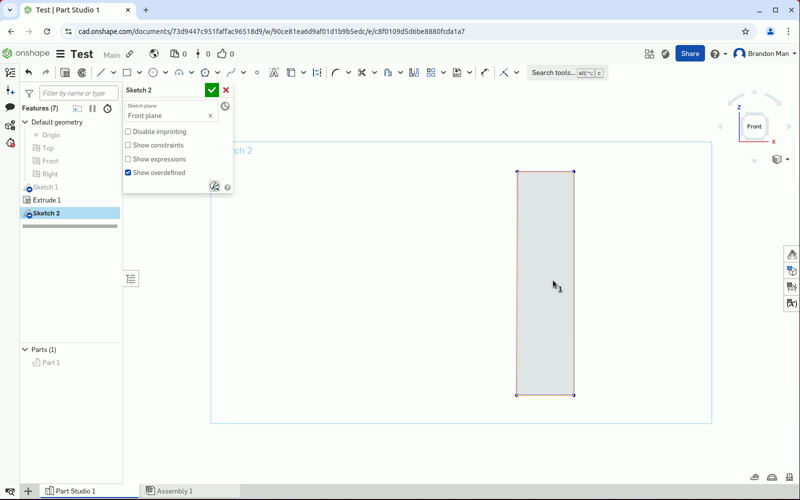
mouse_move(73, 352)
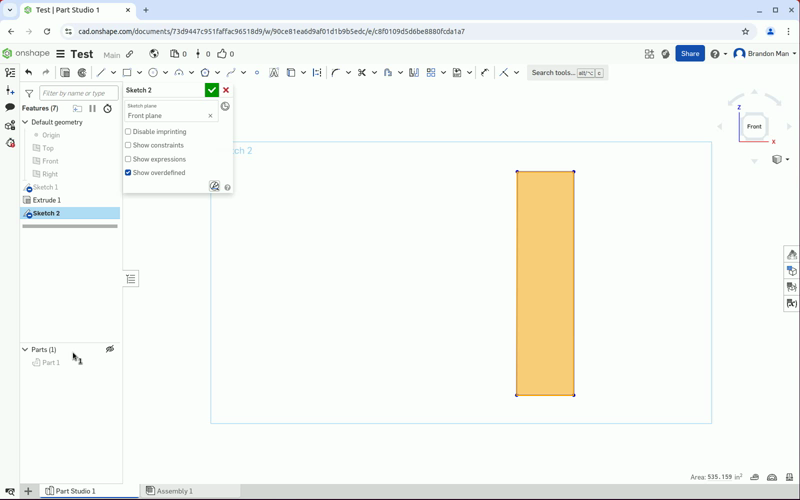
key(shift+y)
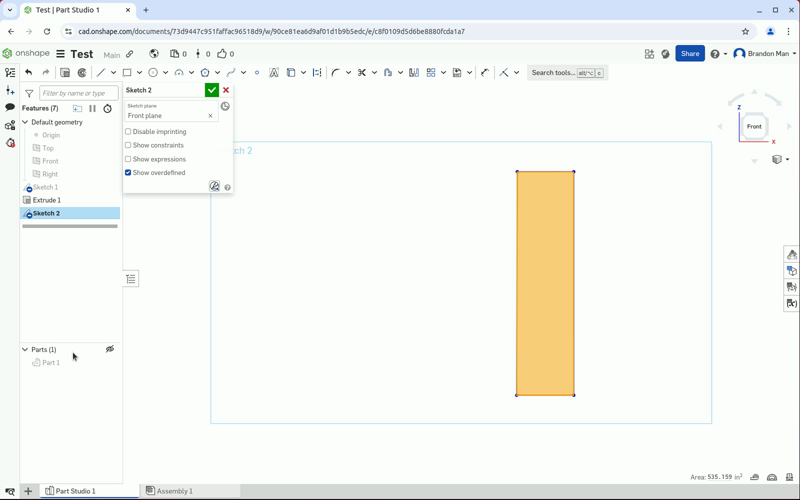
key(shift+e)
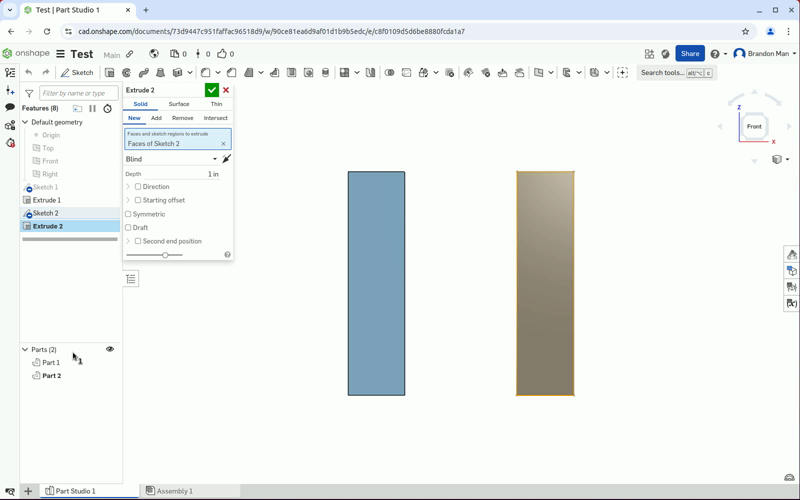
mouse_move(143, 106)
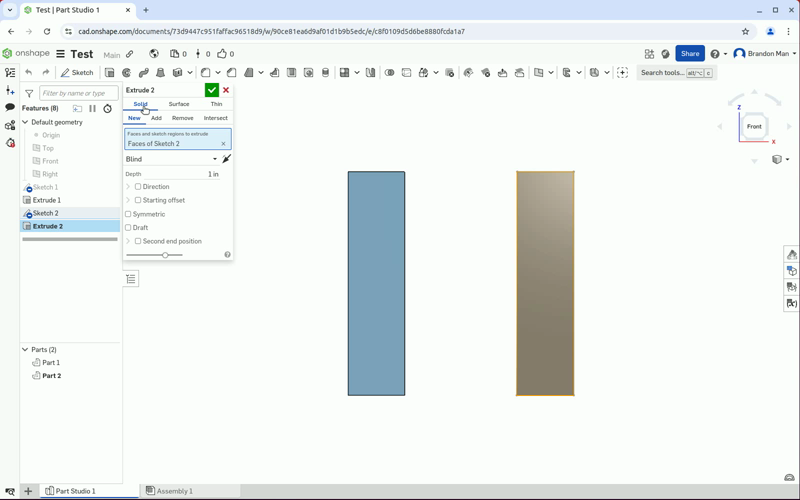
click(143, 106)
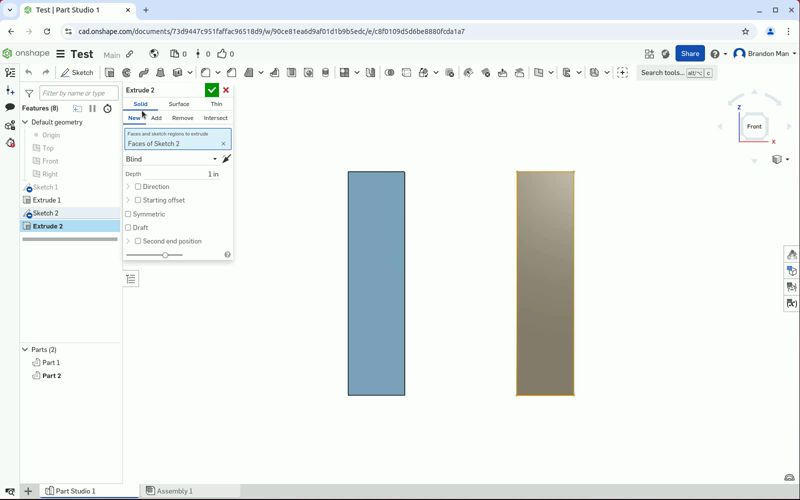
mouse_move(137, 120)
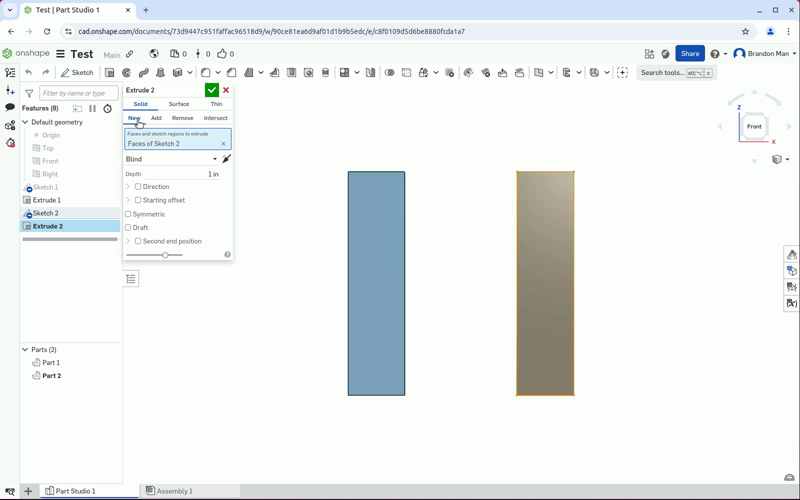
click(137, 120)
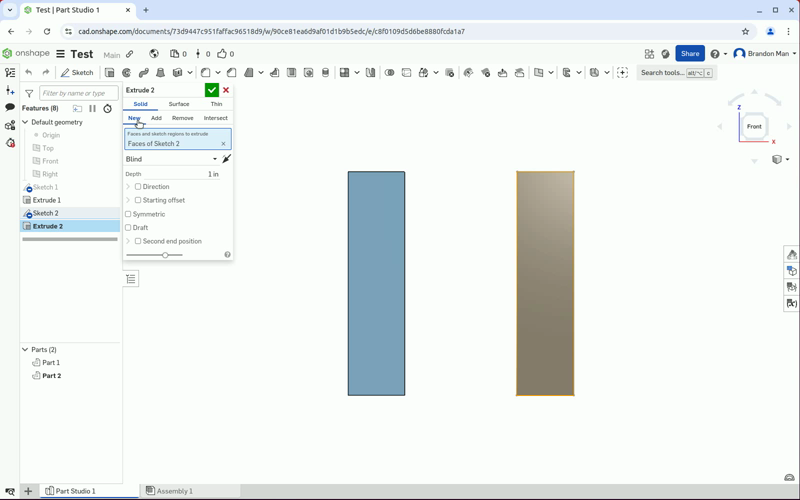
key(tab, 4)
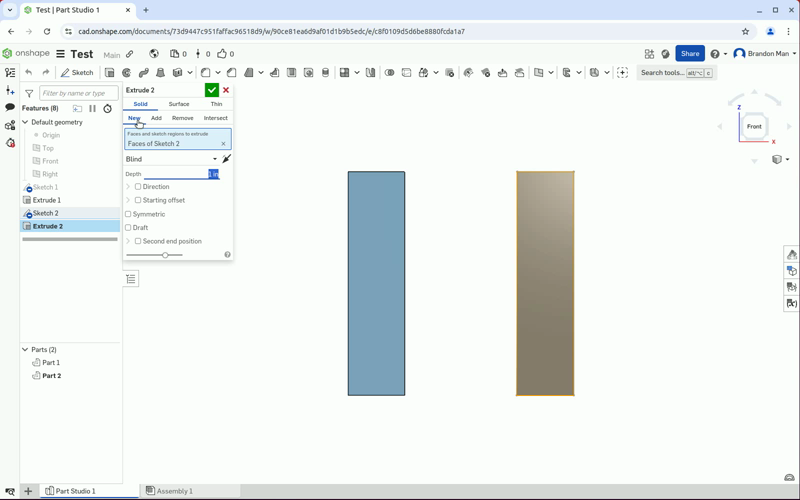
text(23.108)
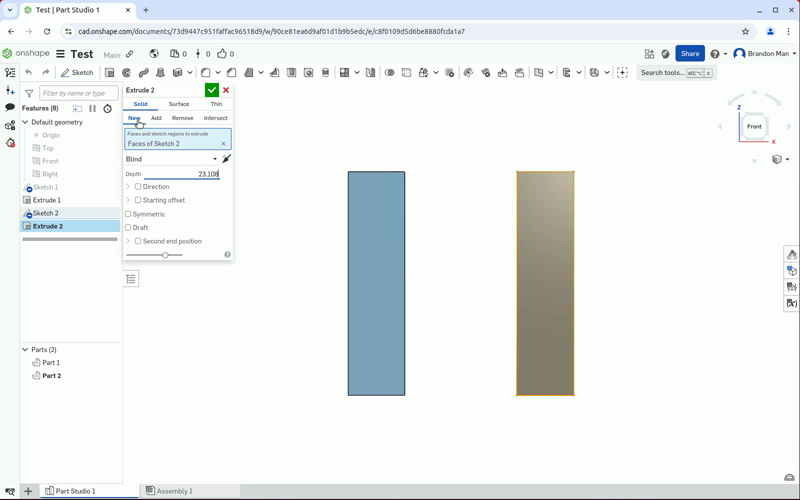
key(enter)
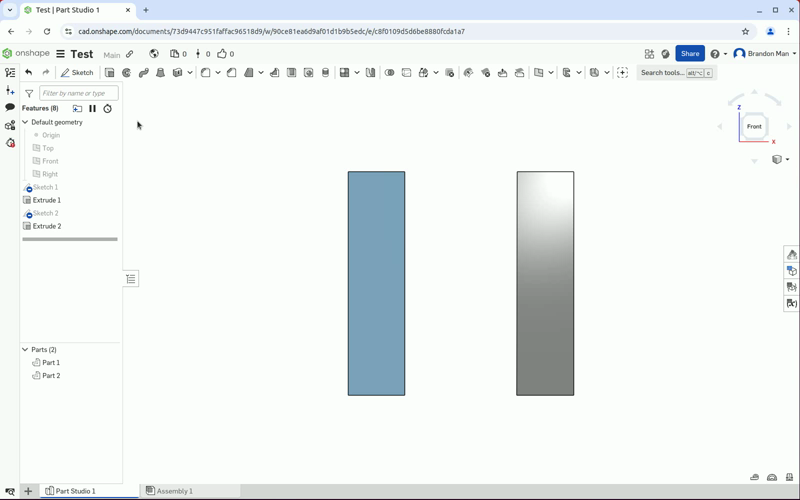
key(shift+h)
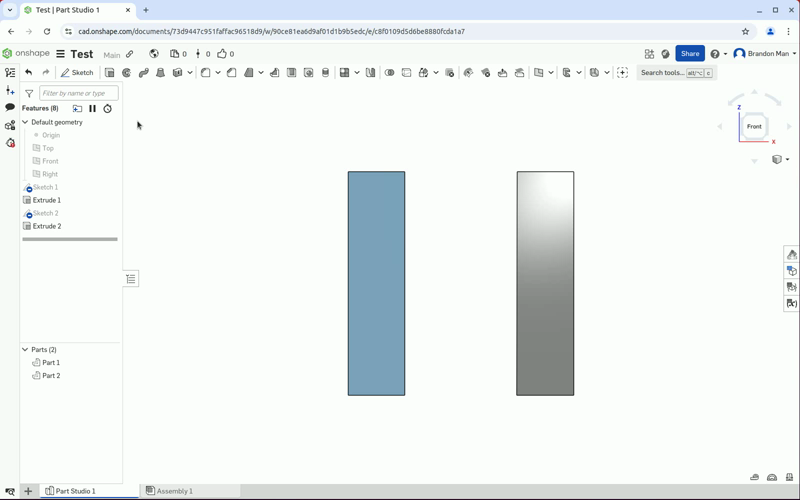
key(shift+h)
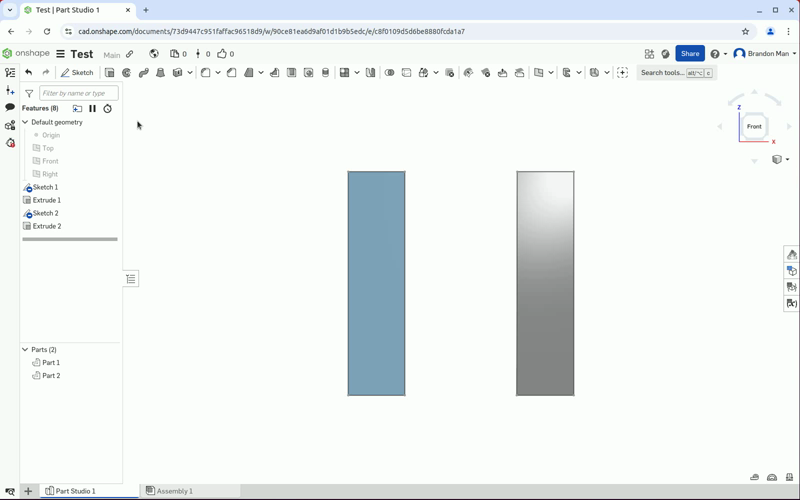
key(shift+7)
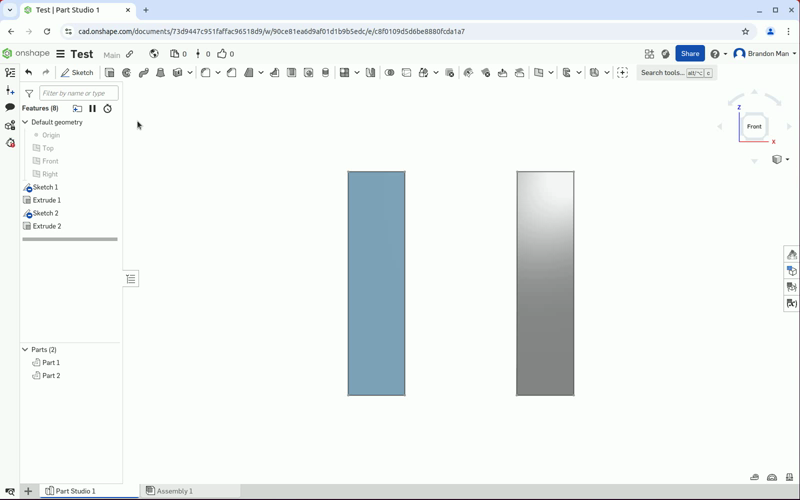
key(left, 2)
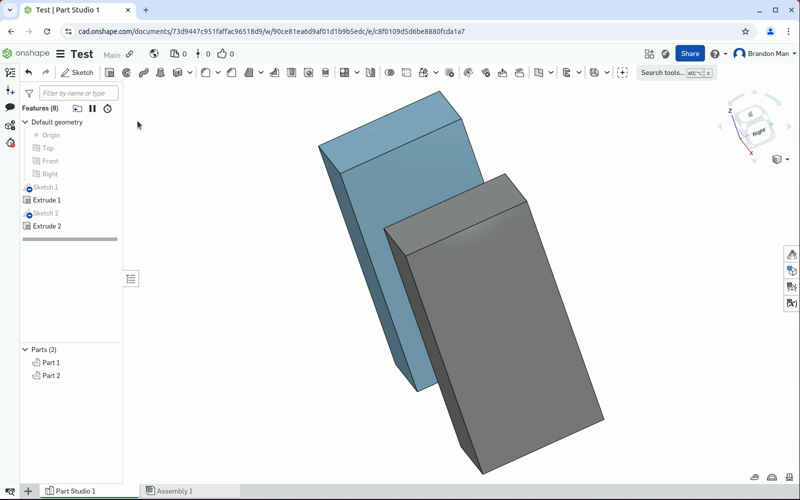
key(down, 2)
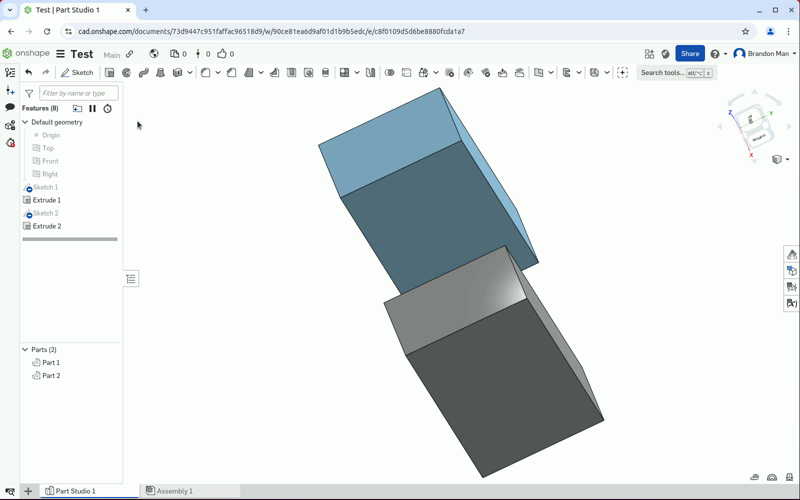
key(up, 2)
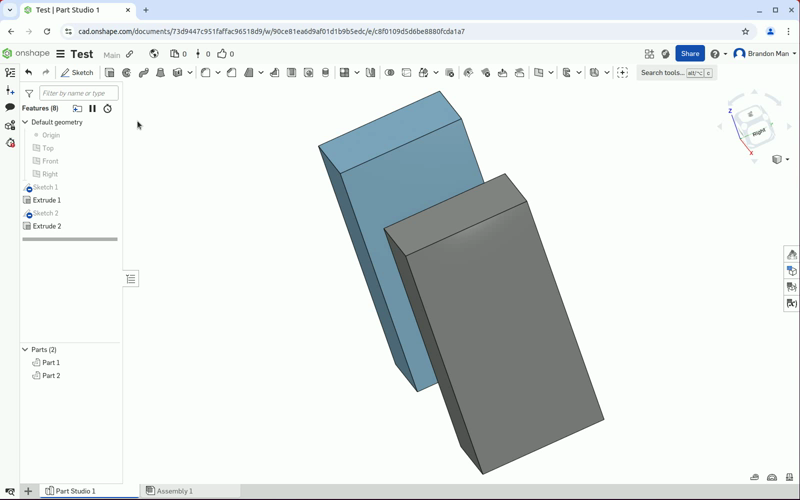
key(right, 2)
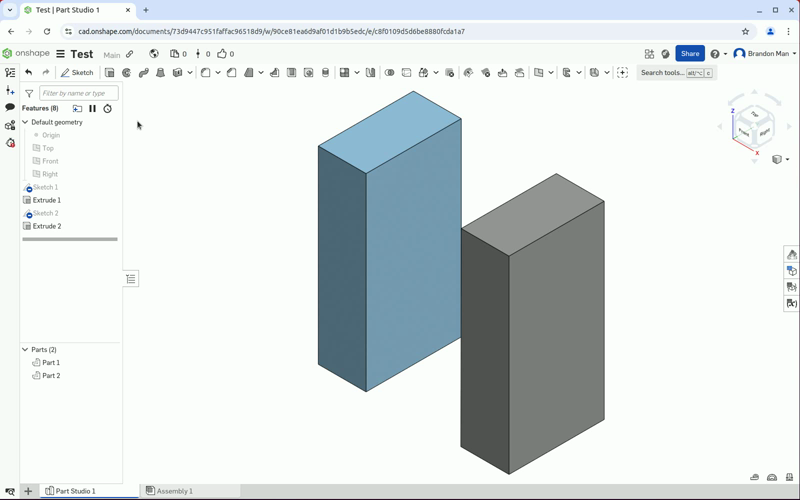
mouse_move(73, 189)
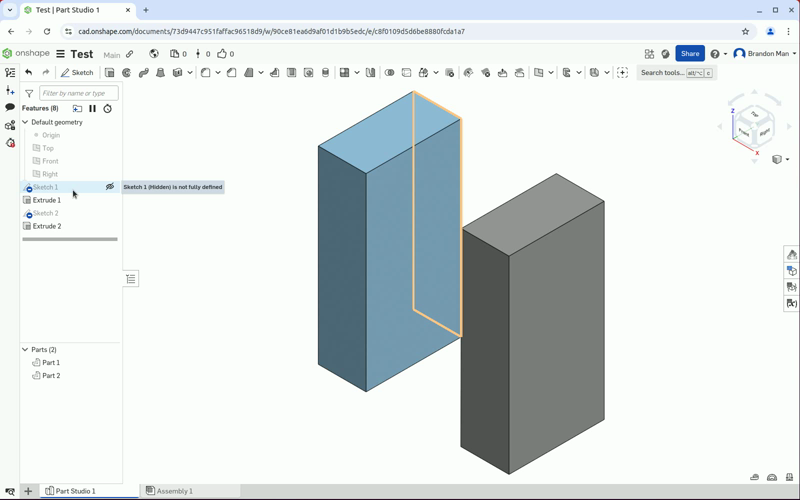
click(73, 189)